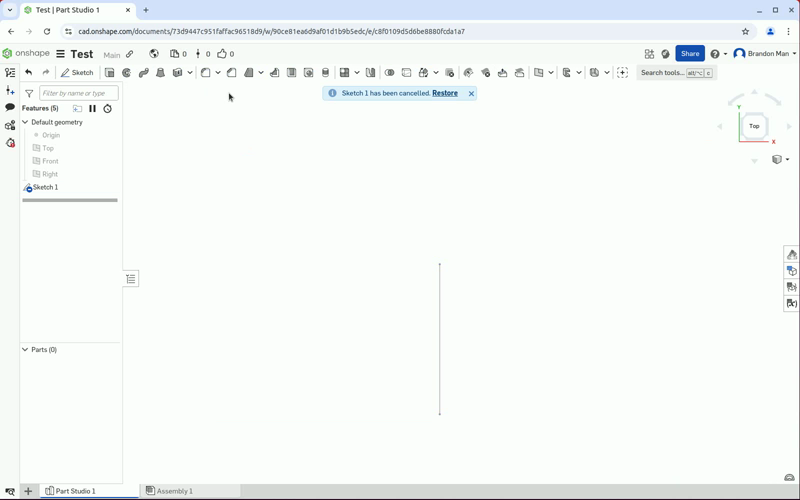
key(shift+h)
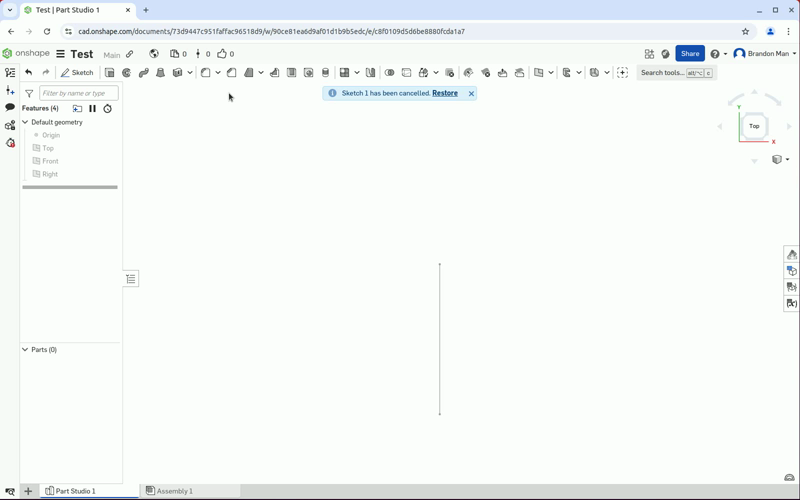
key(shift+s)
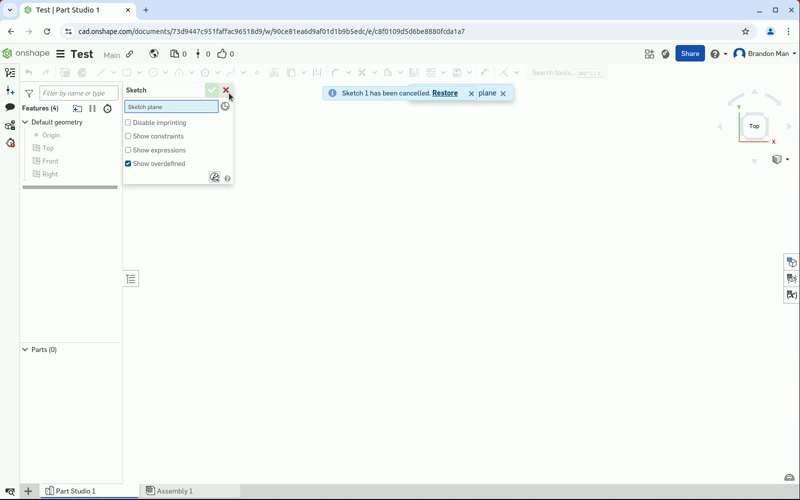
mouse_move(73, 150)
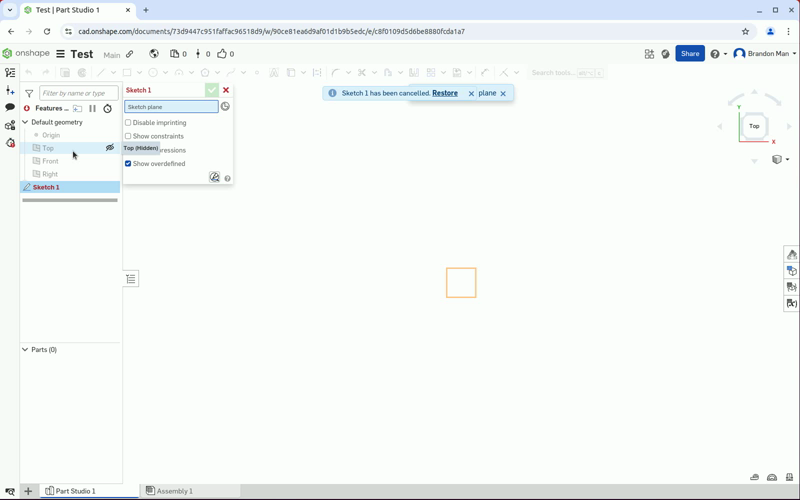
click(73, 150)
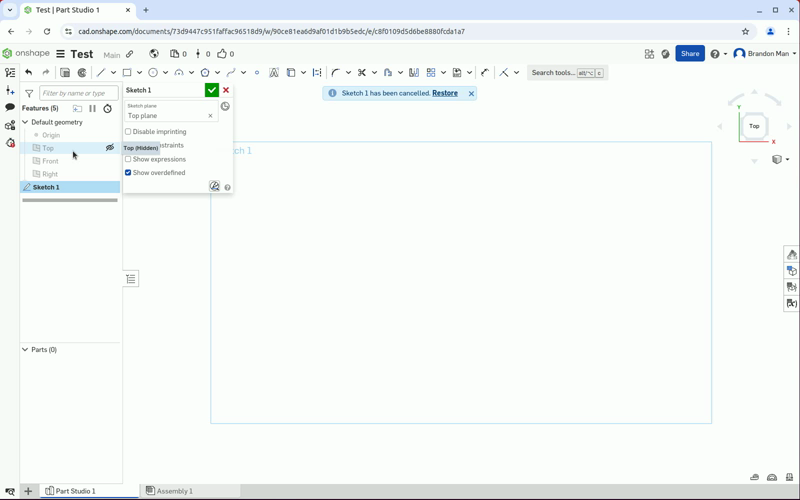
mouse_move(73, 352)
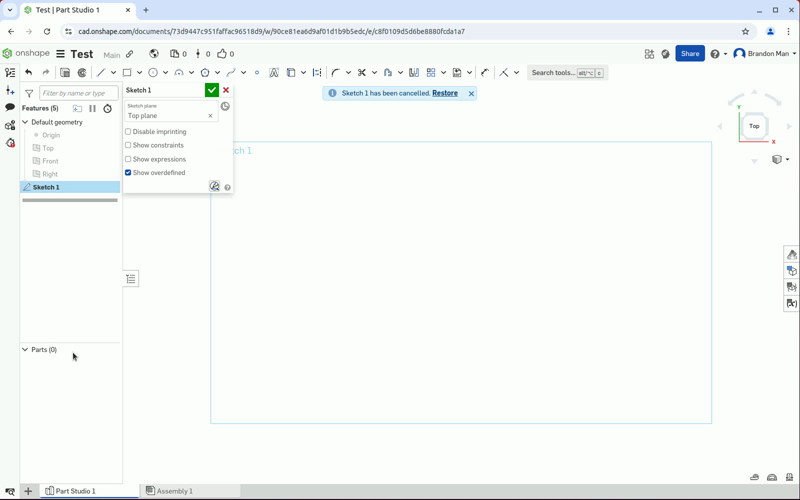
key(y)
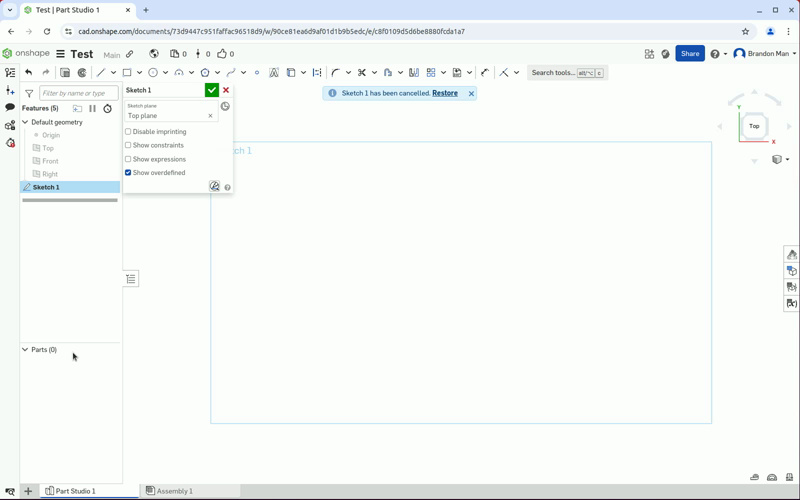
key(l)
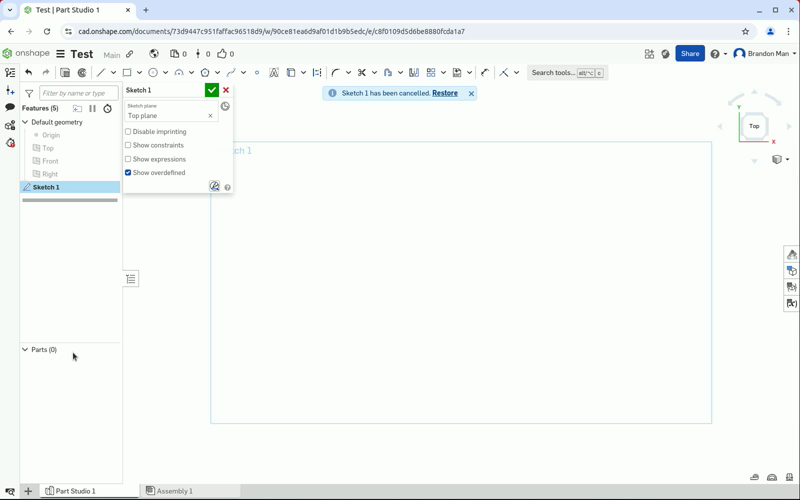
key_down(shift)
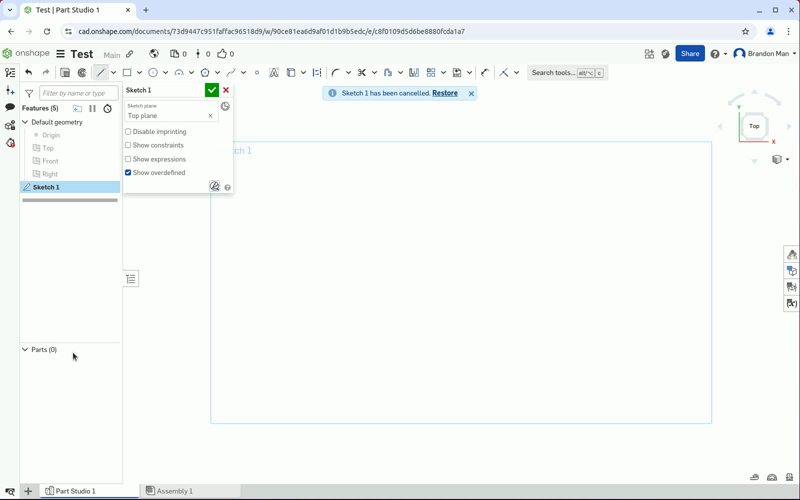
mouse_move(348, 282)
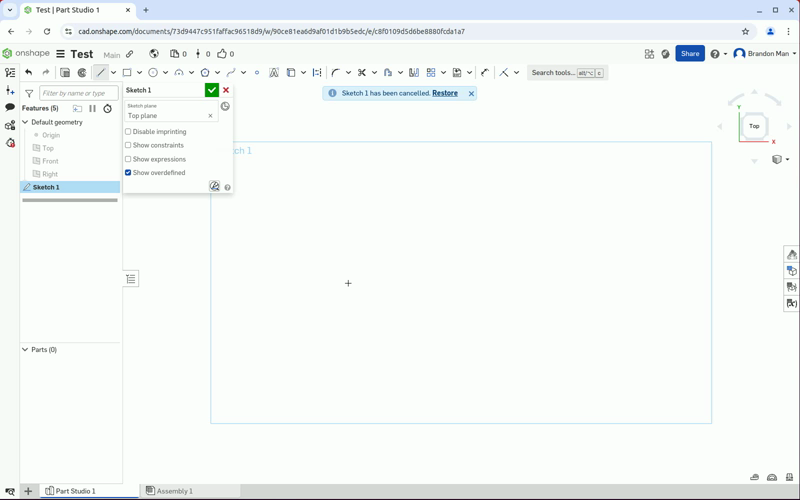
click(348, 282)
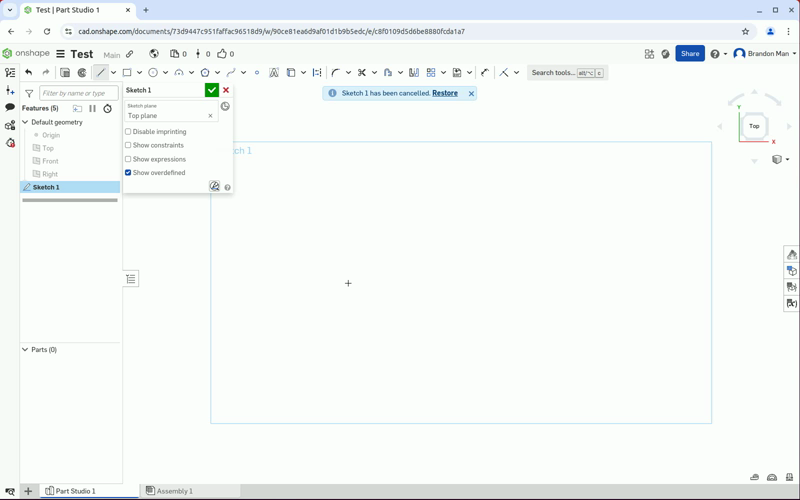
key_up(shift)
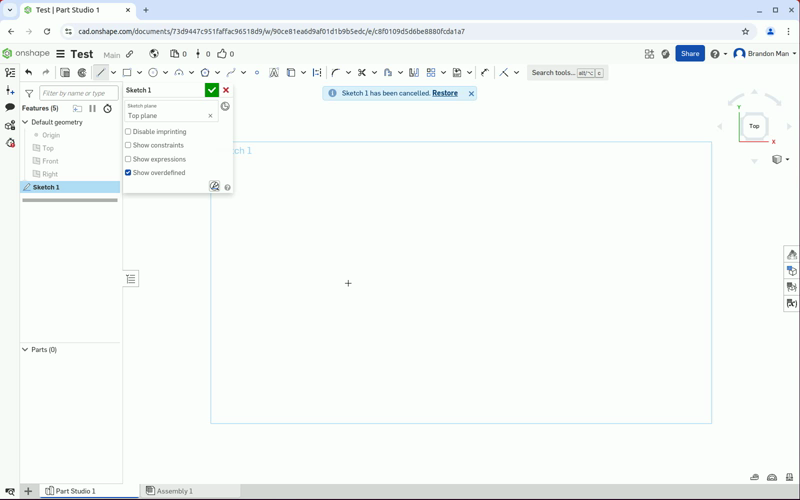
key_down(shift)
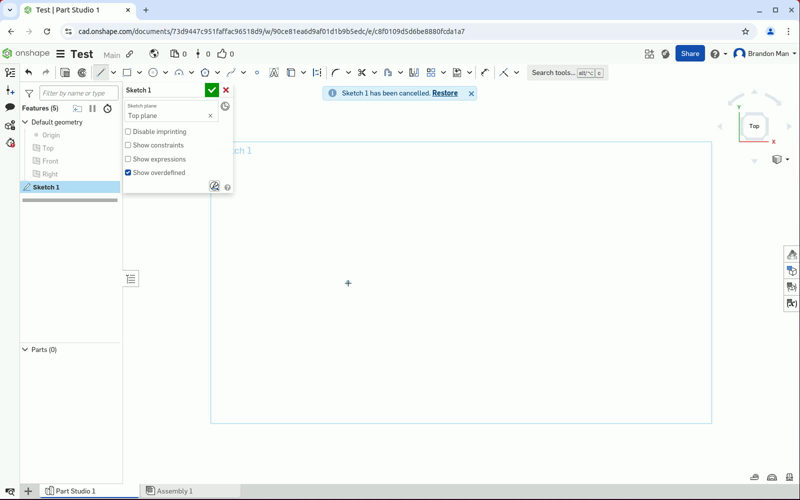
mouse_move(404, 339)
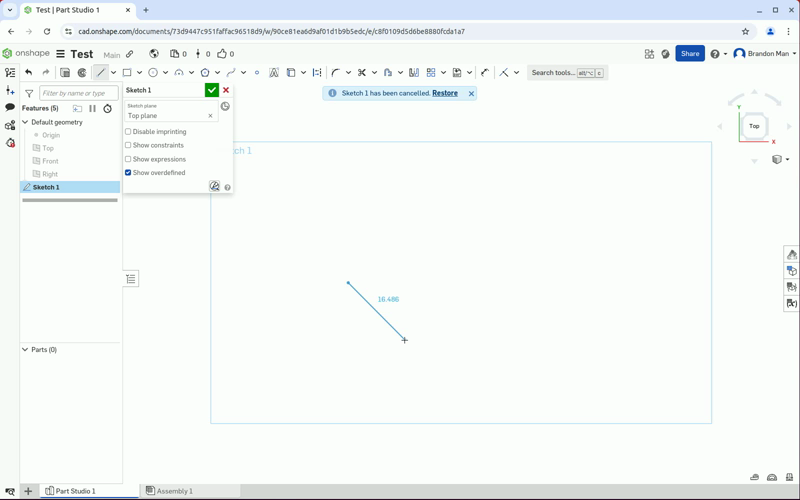
click(404, 339)
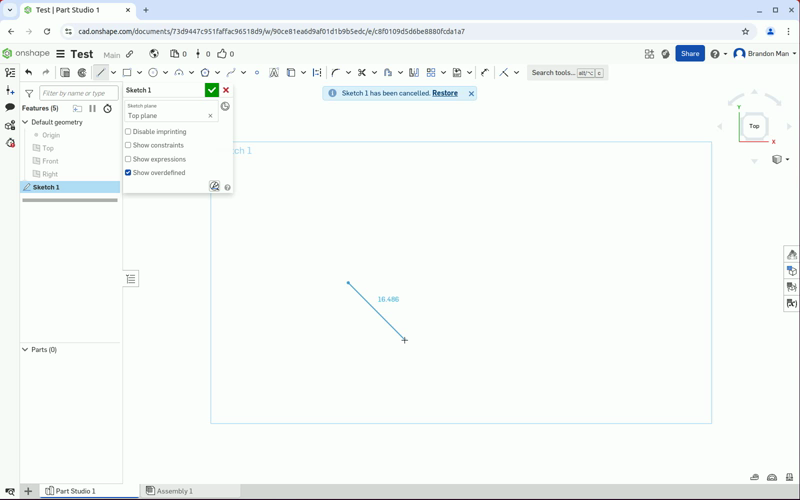
key_up(shift)
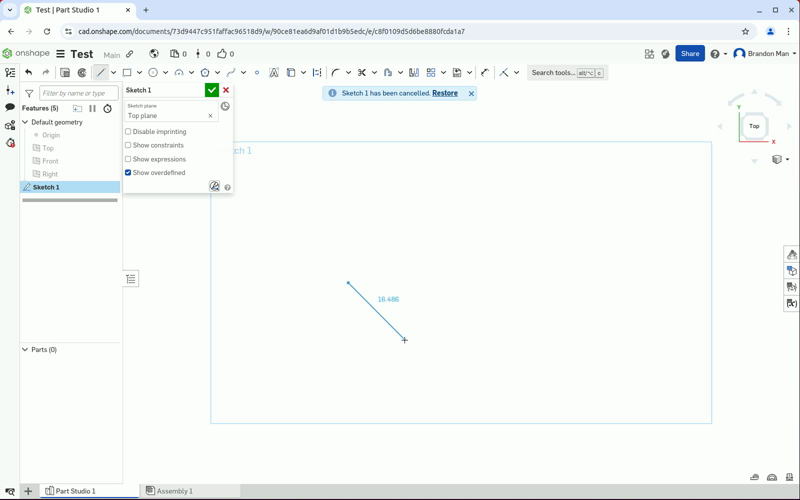
key_down(shift)
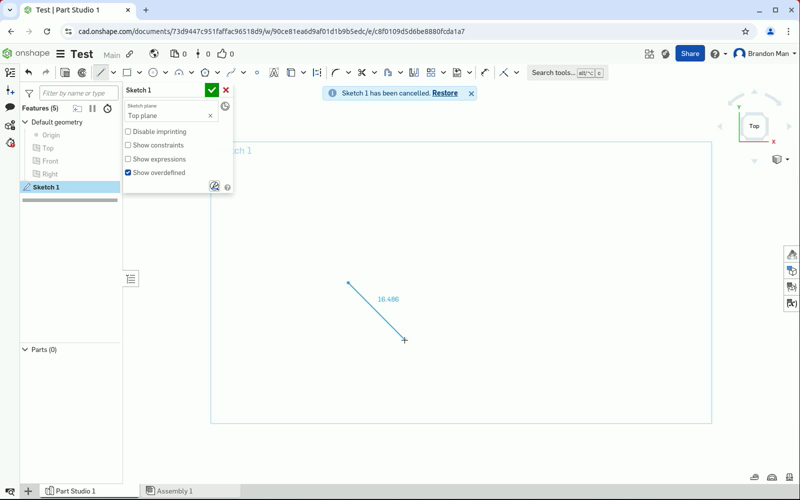
mouse_move(434, 339)
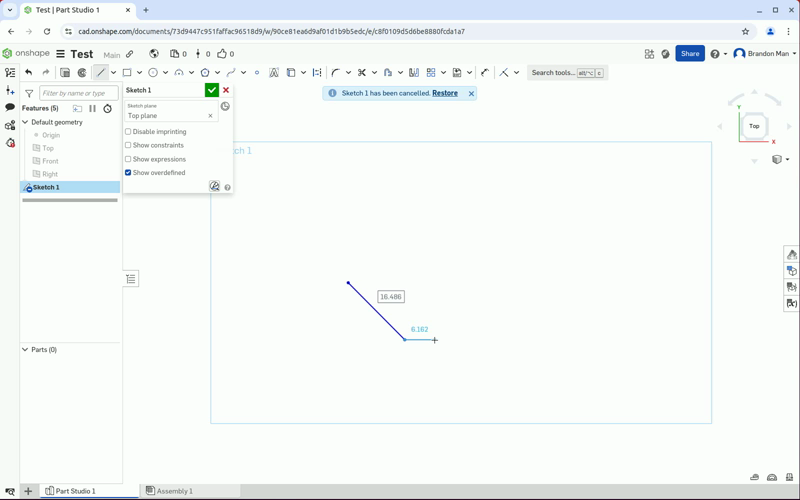
mouse_move(460, 339)
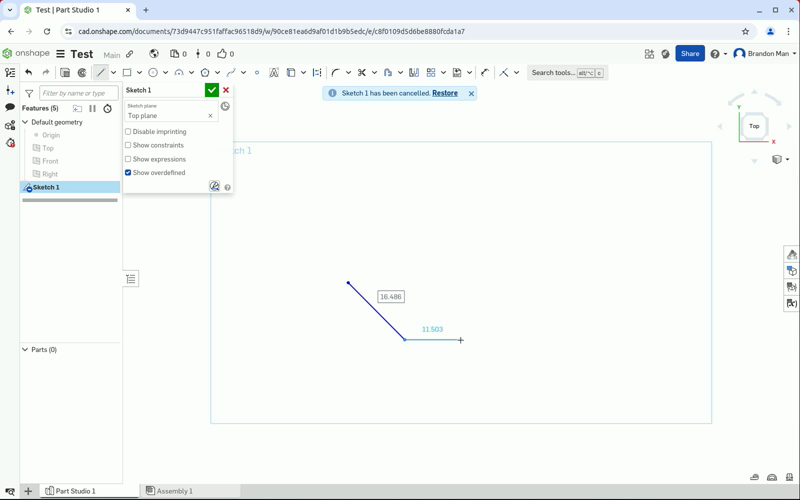
click(460, 339)
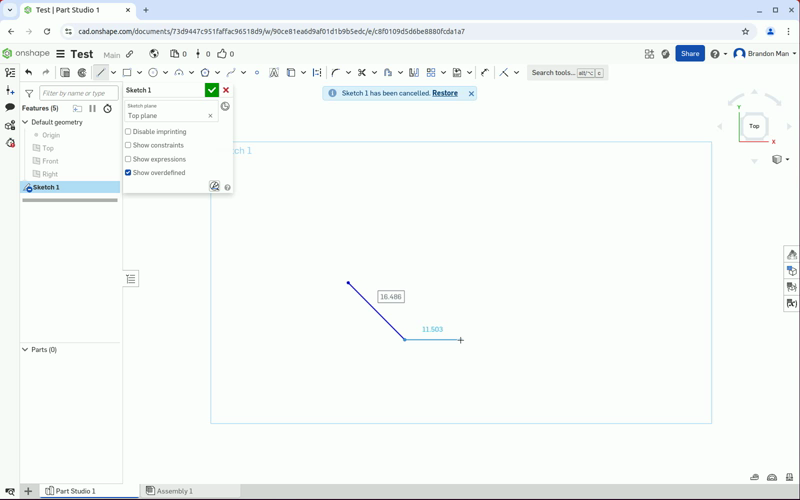
key_up(shift)
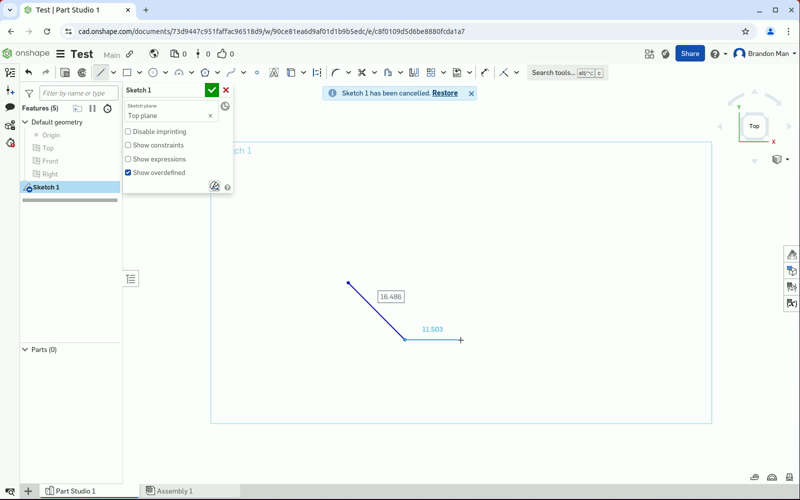
key_down(shift)
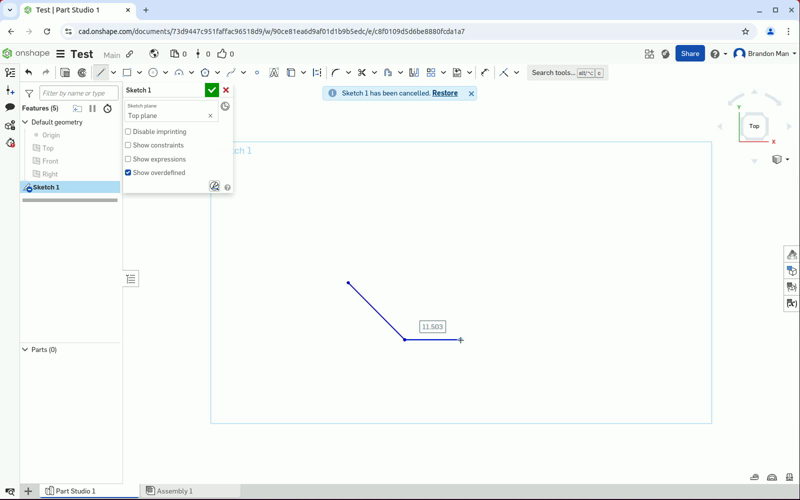
mouse_move(460, 226)
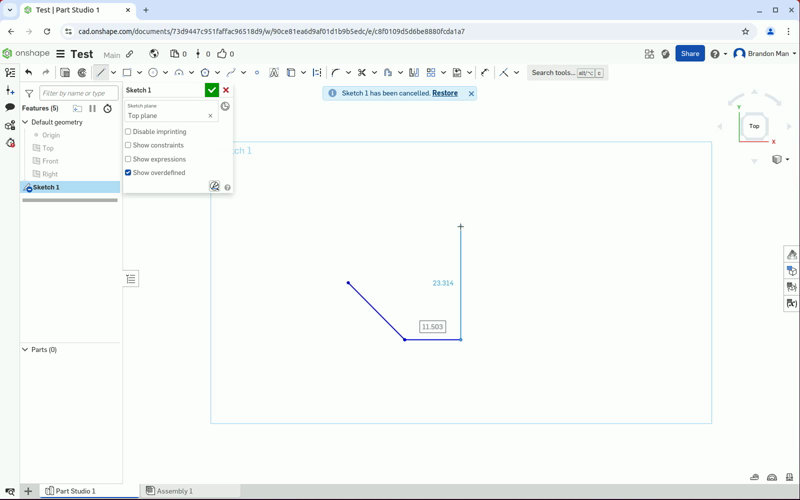
click(460, 226)
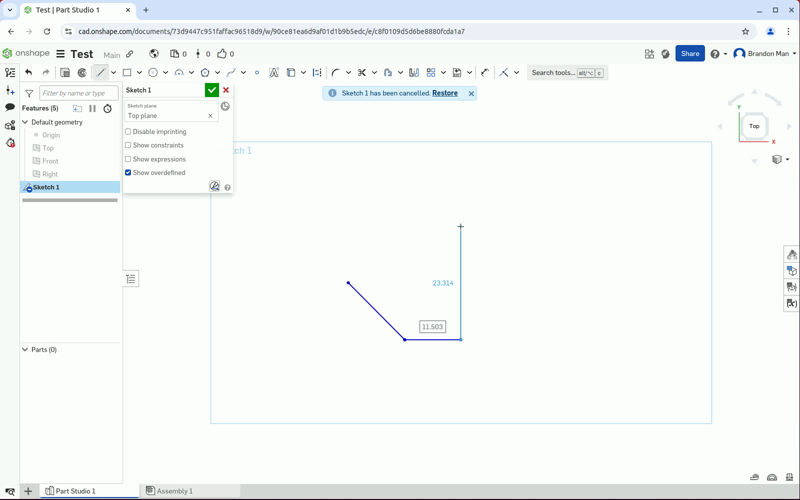
key_up(shift)
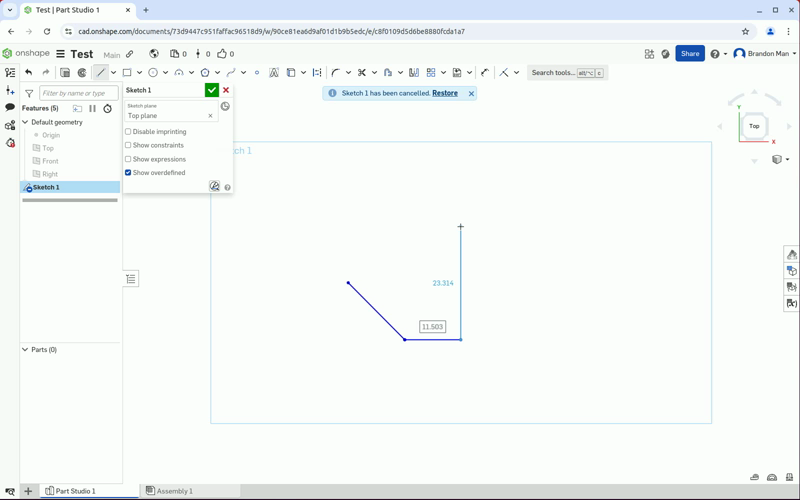
key_down(shift)
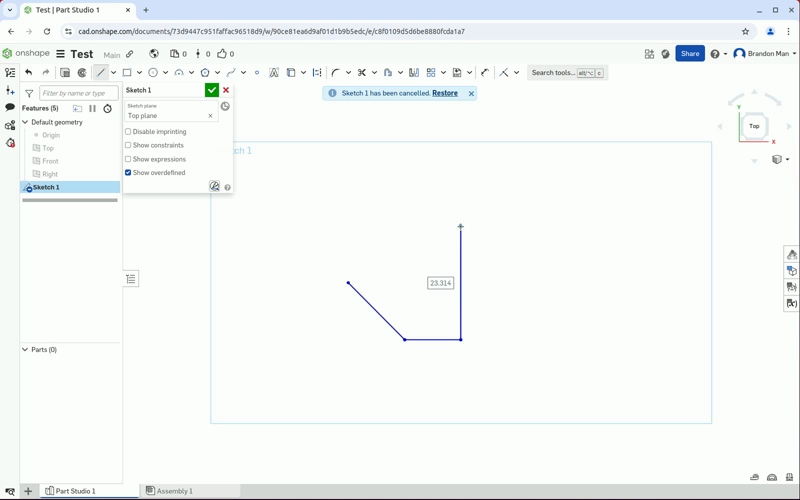
mouse_move(348, 226)
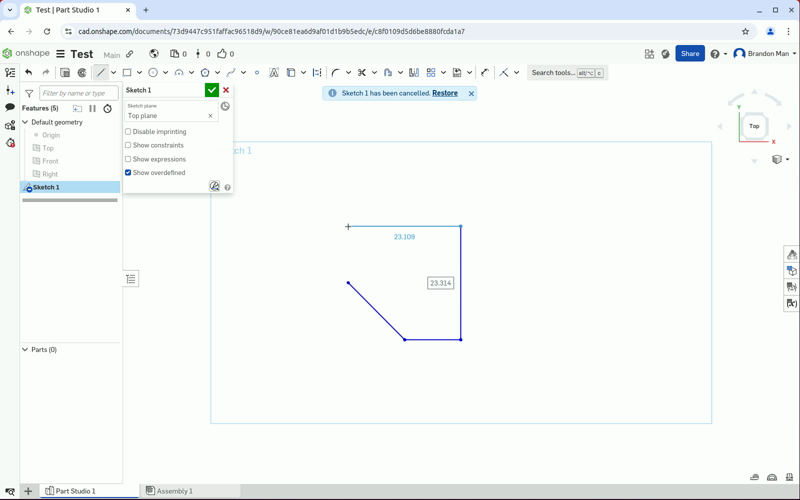
click(348, 226)
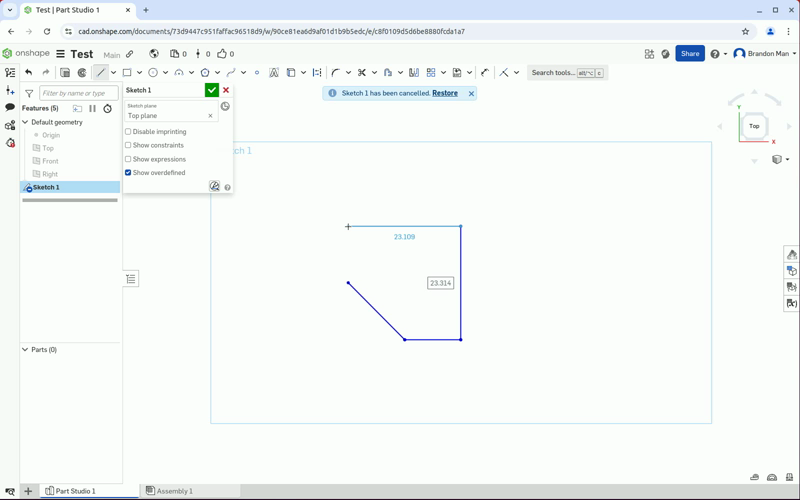
key_up(shift)
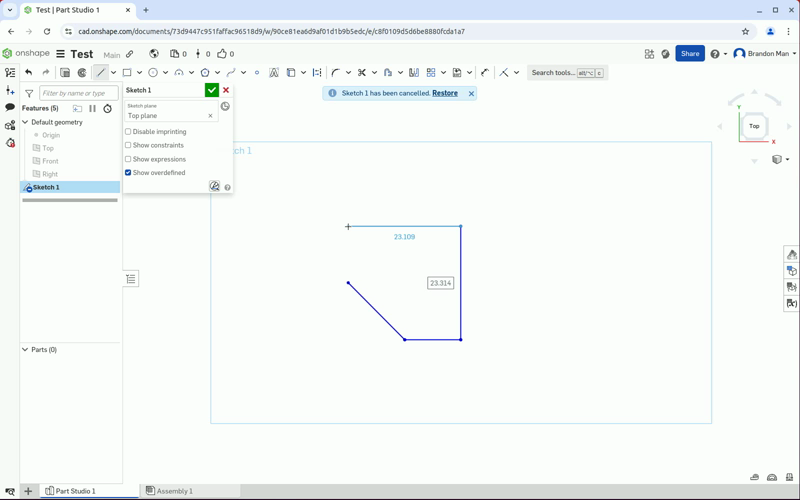
mouse_move(378, 226)
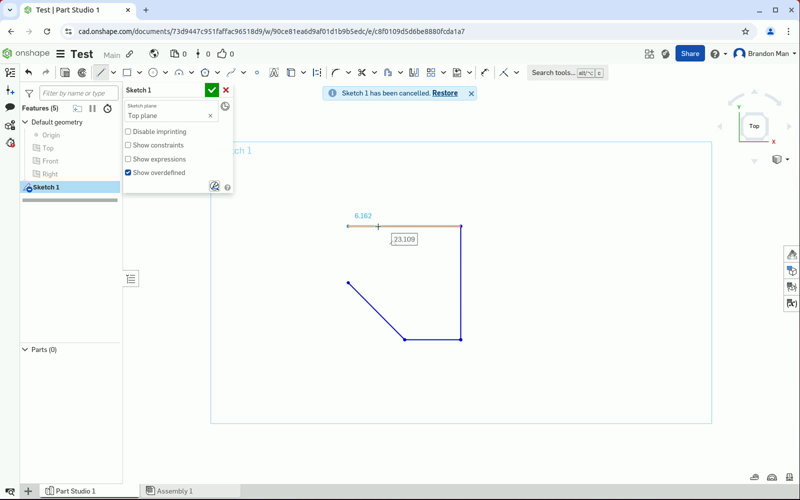
key_down(shift)
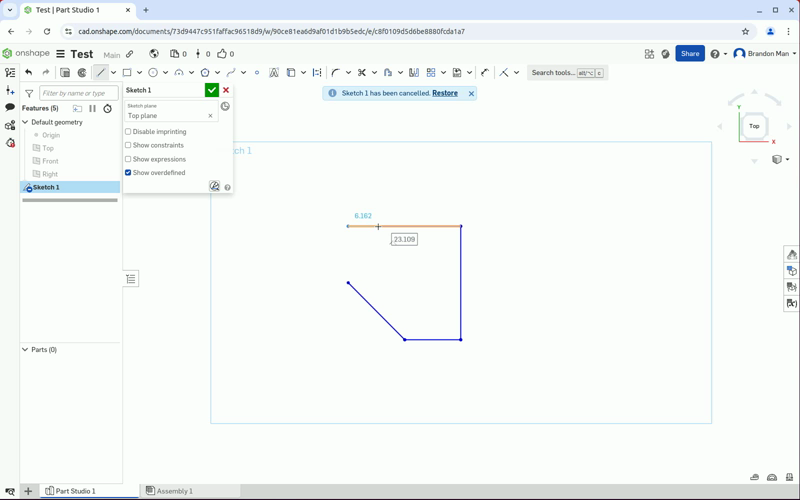
mouse_move(348, 282)
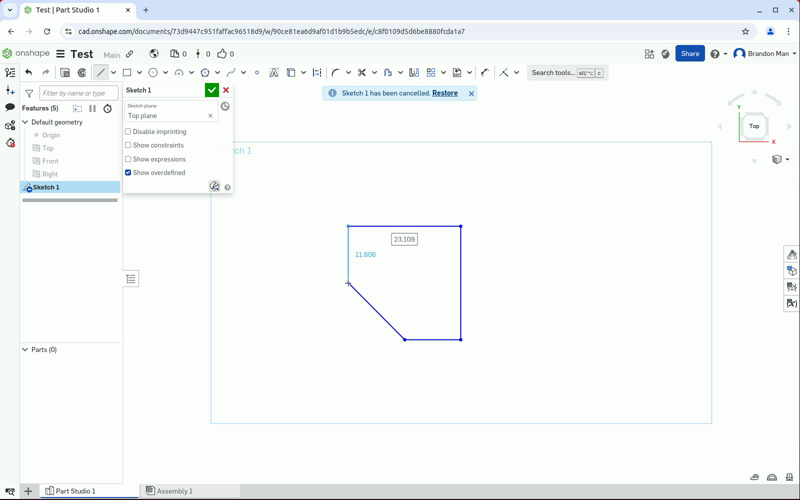
key_up(shift)
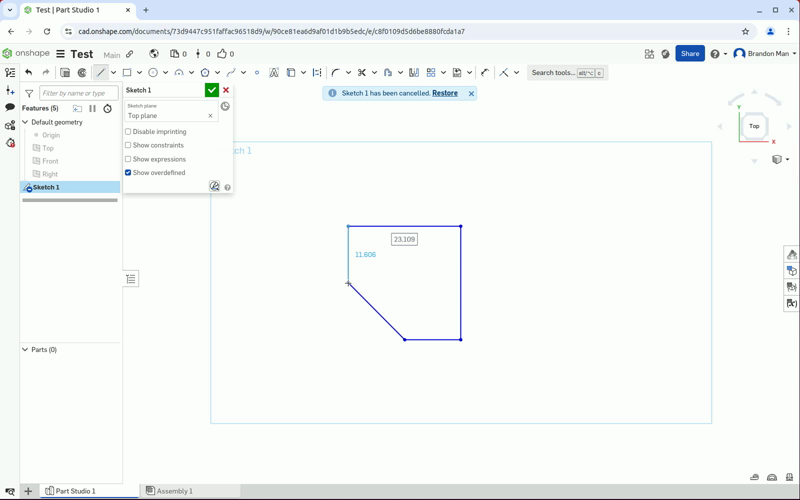
click(348, 282)
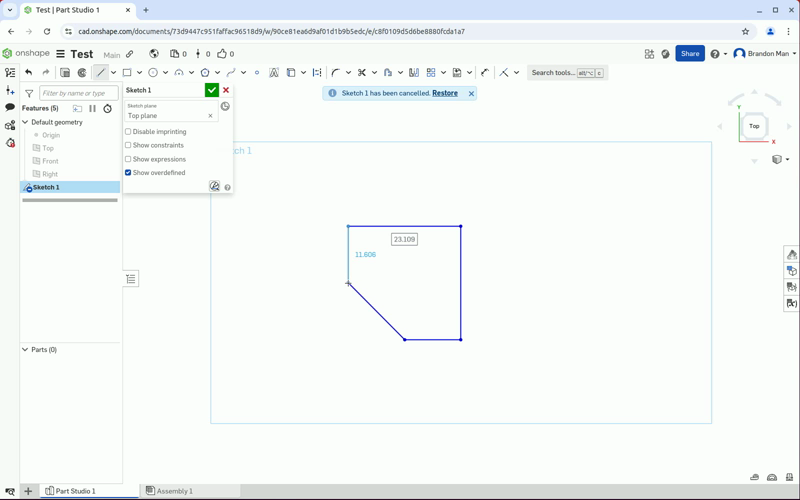
key(esc)
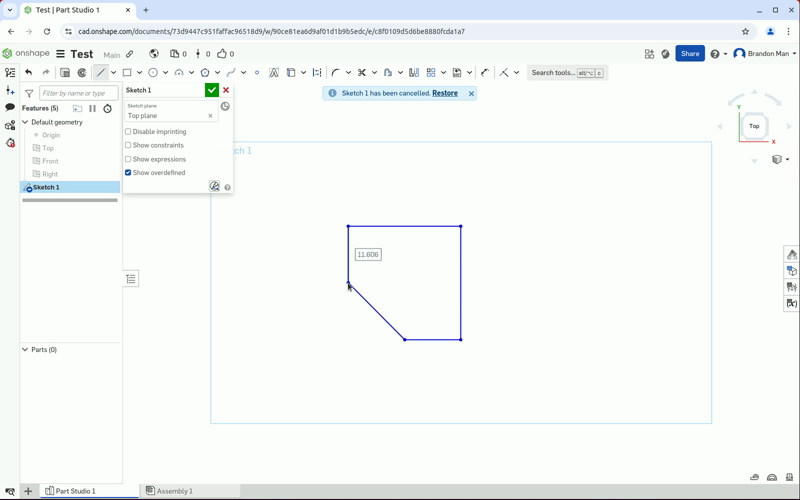
mouse_move(447, 242)
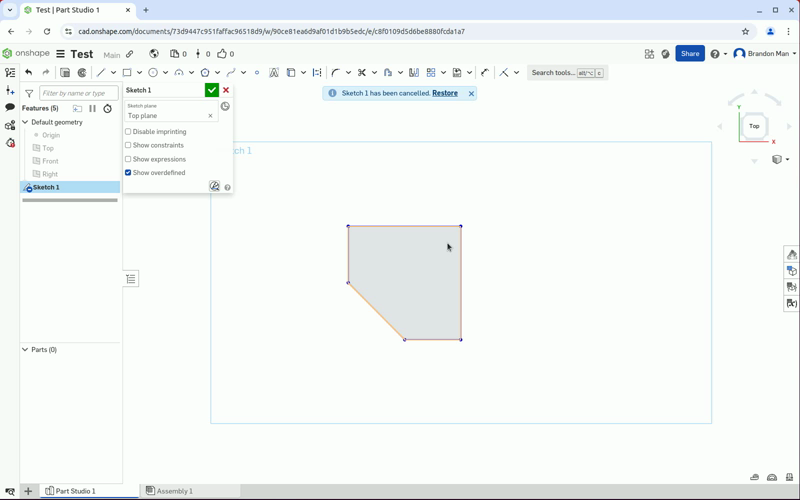
click(447, 242)
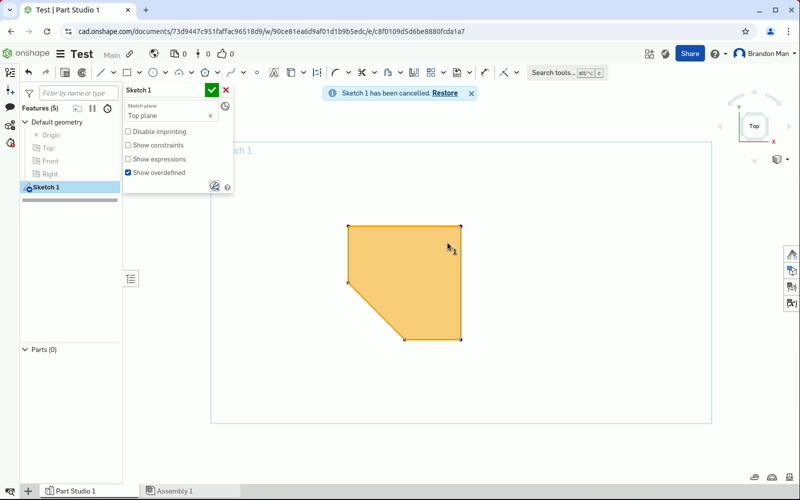
mouse_move(73, 352)
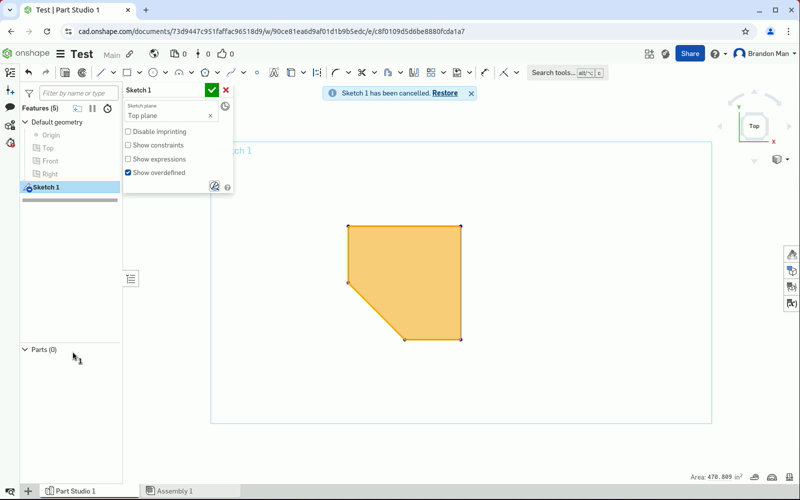
key(shift+y)
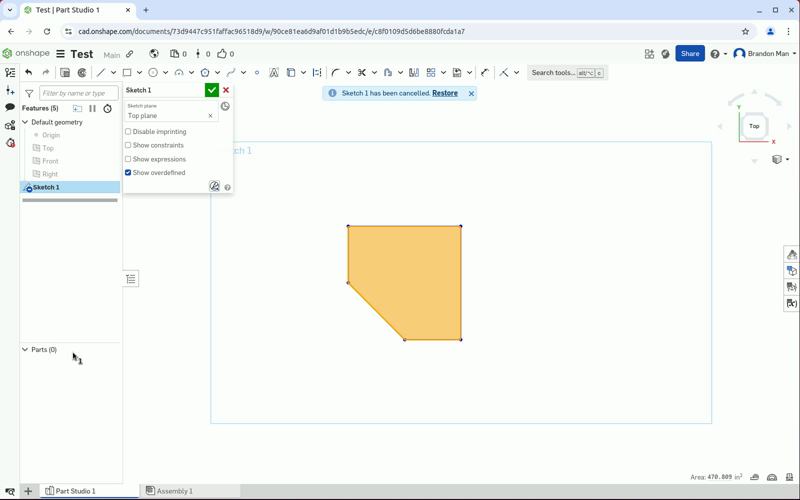
key(shift+e)
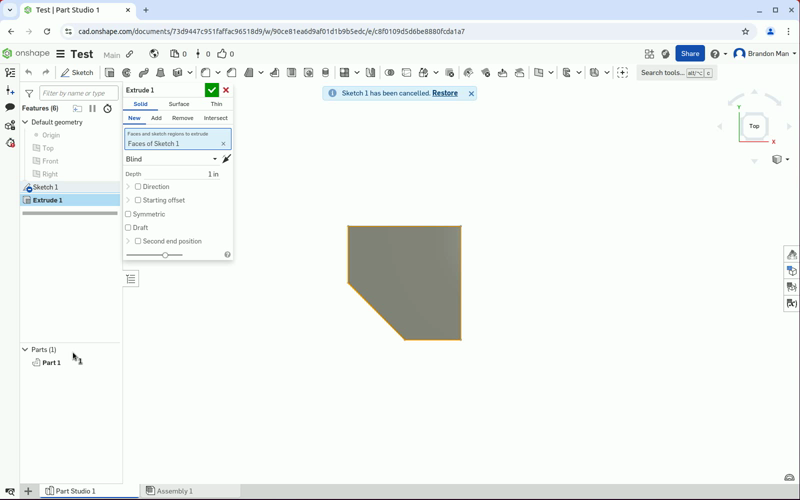
mouse_move(143, 106)
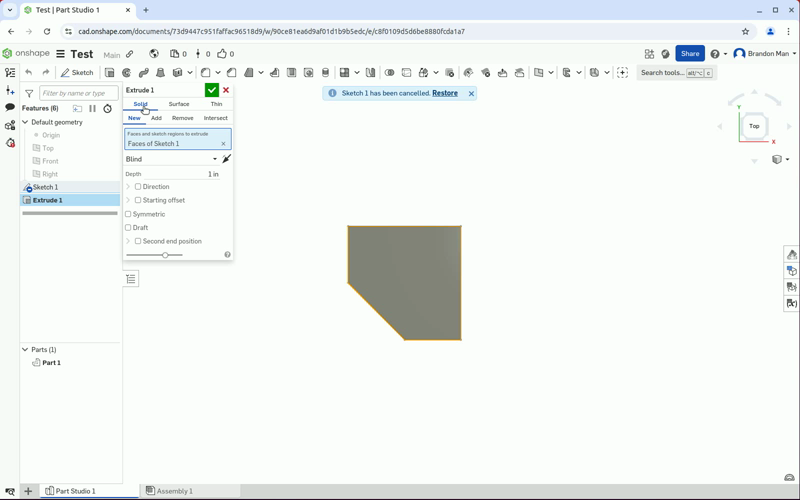
click(143, 106)
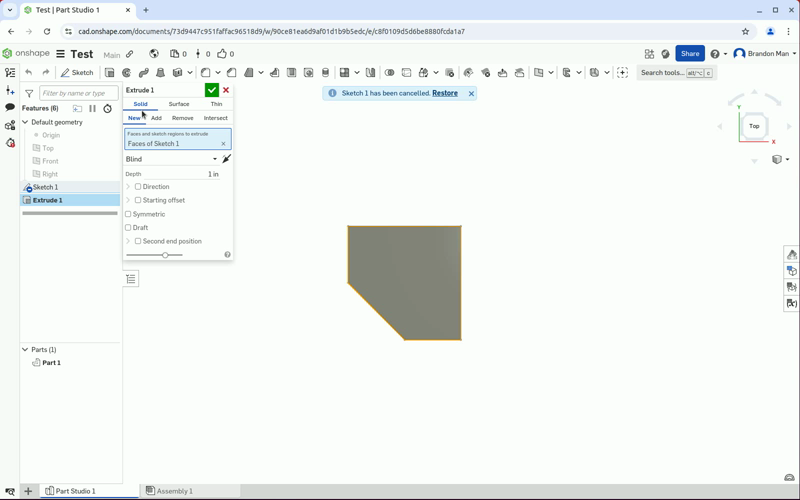
mouse_move(137, 120)
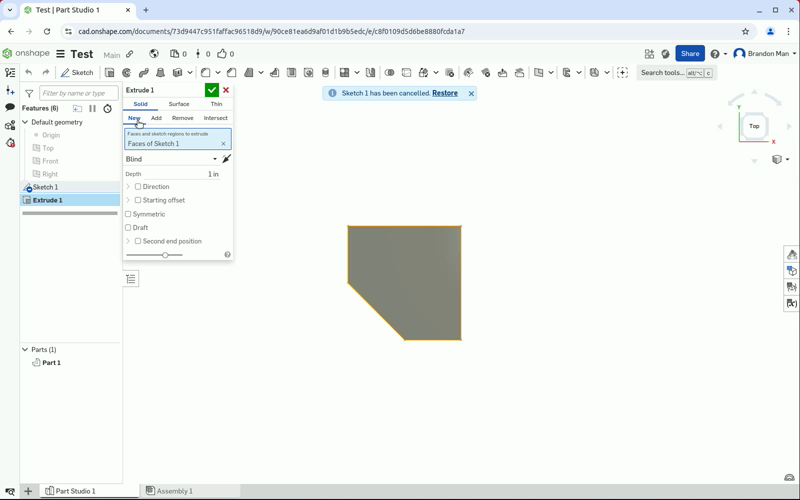
click(137, 120)
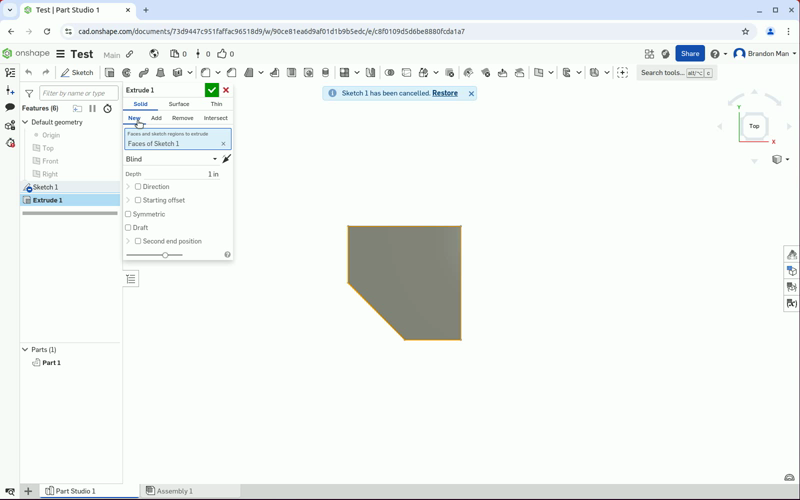
key(tab, 4)
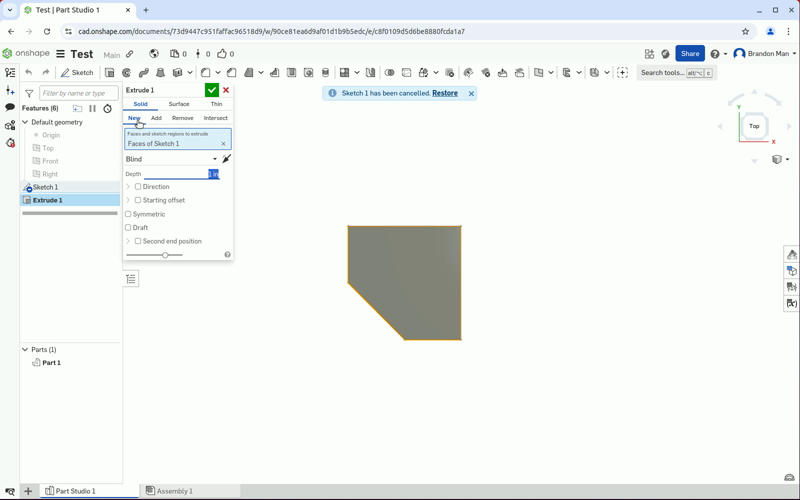
text(23.108)
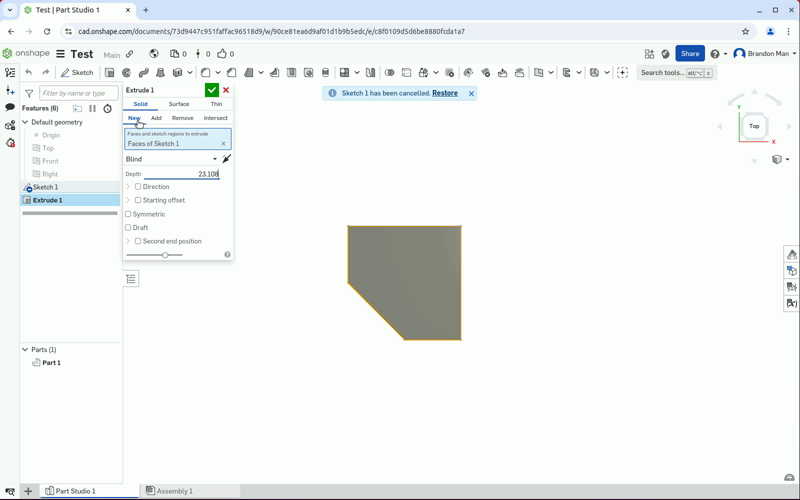
key(enter)
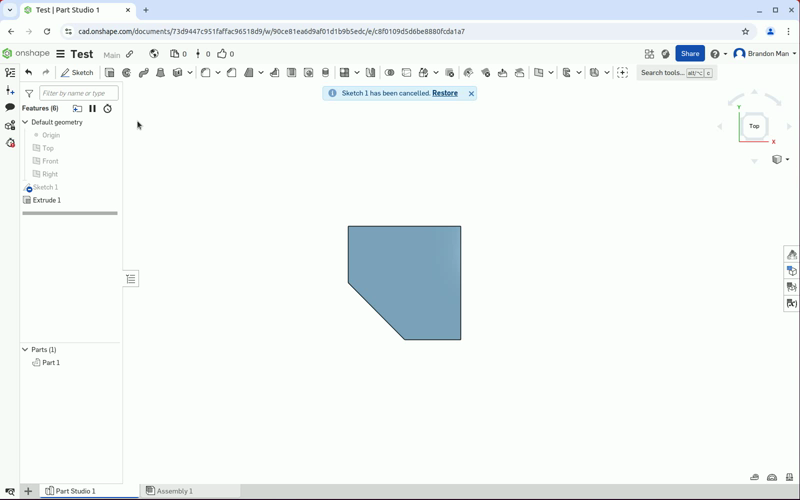
key(shift+h)
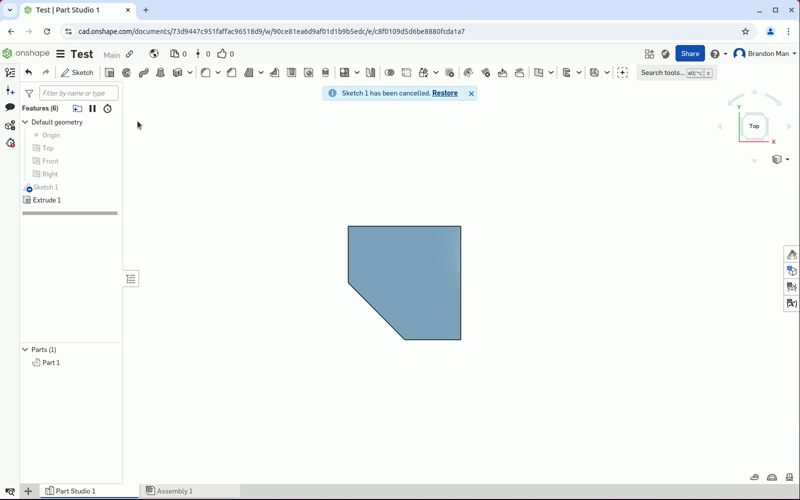
key(shift+h)
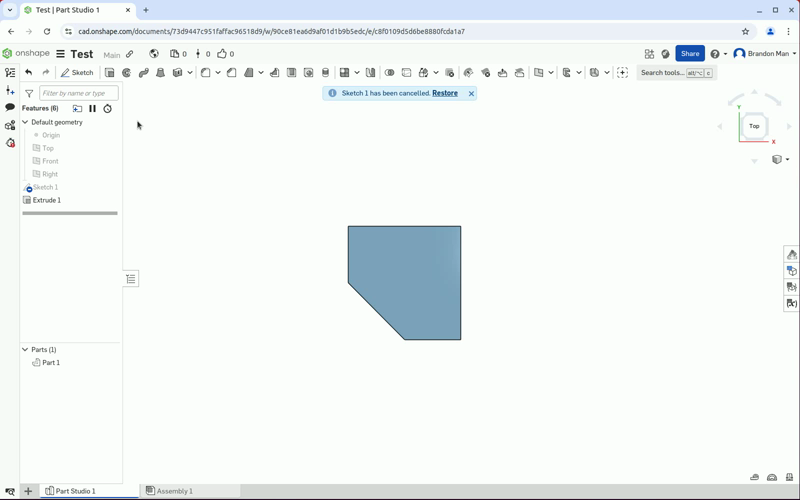
mouse_move(73, 189)
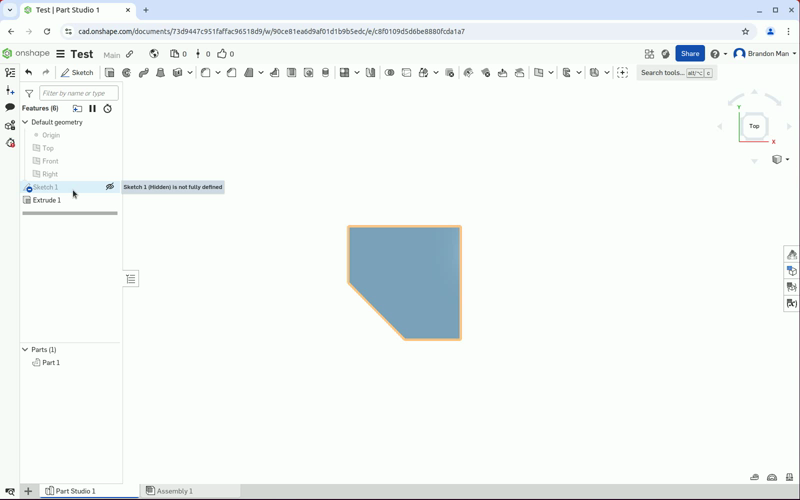
click(73, 189)
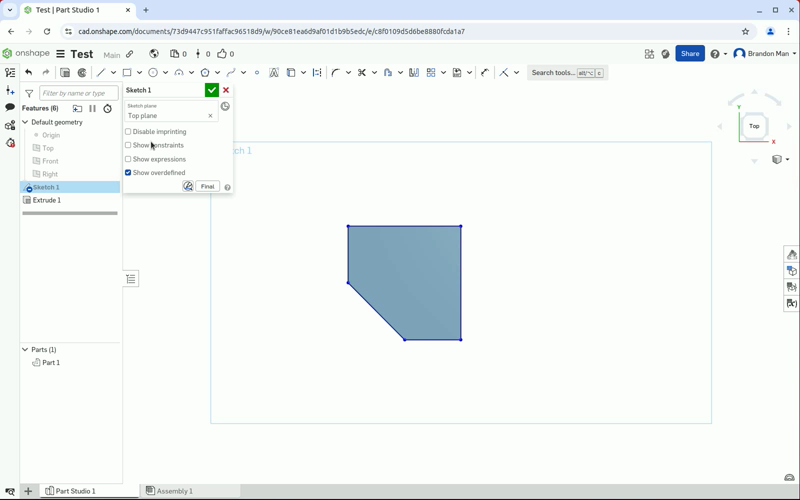
mouse_move(229, 92)
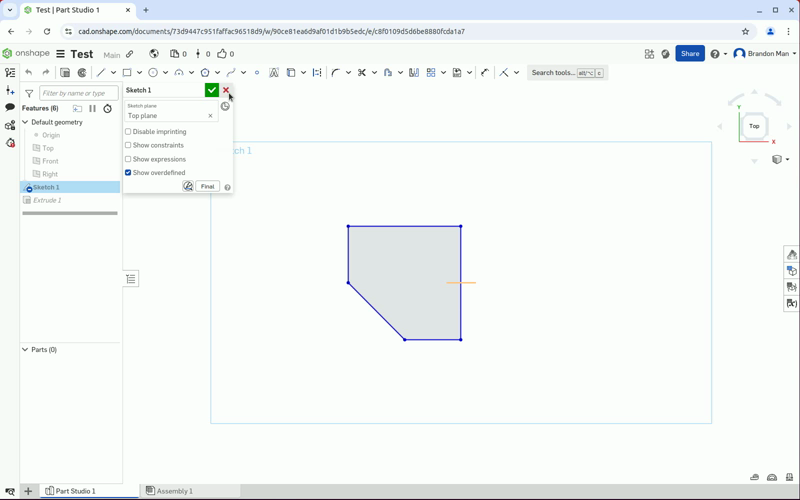
click(229, 92)
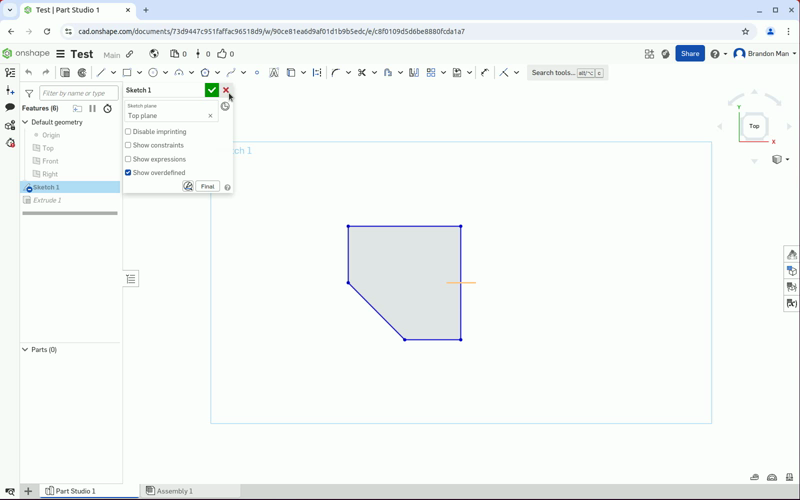
key(shift+s)
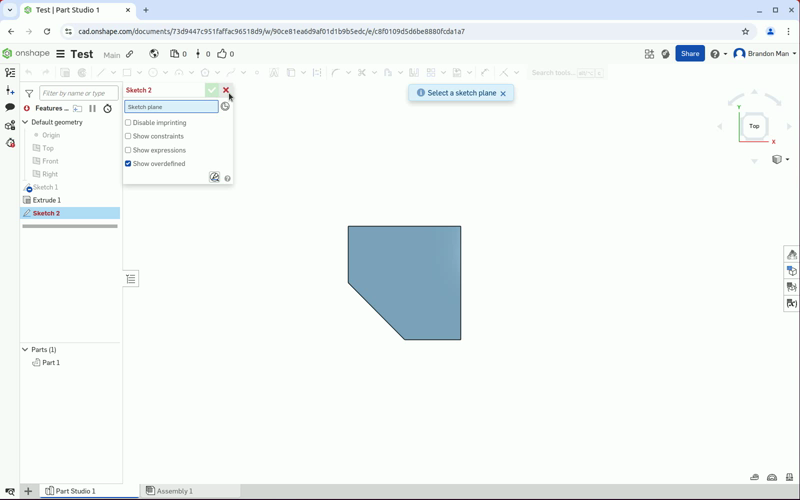
mouse_move(73, 150)
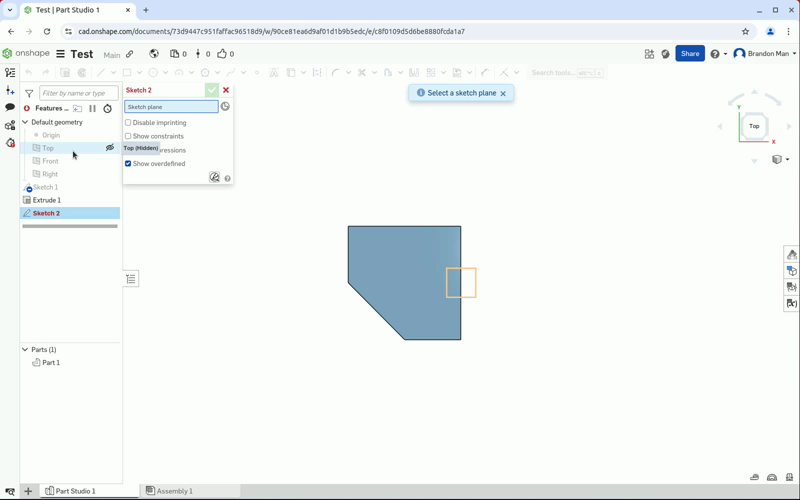
click(73, 150)
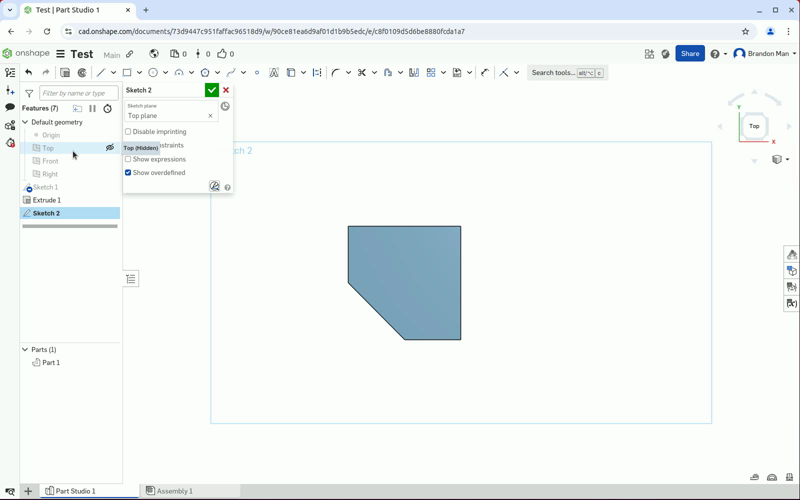
mouse_move(73, 352)
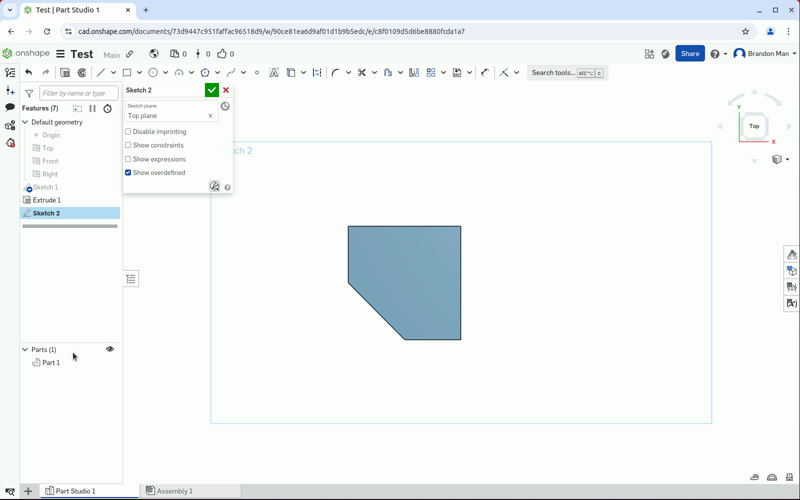
key(y)
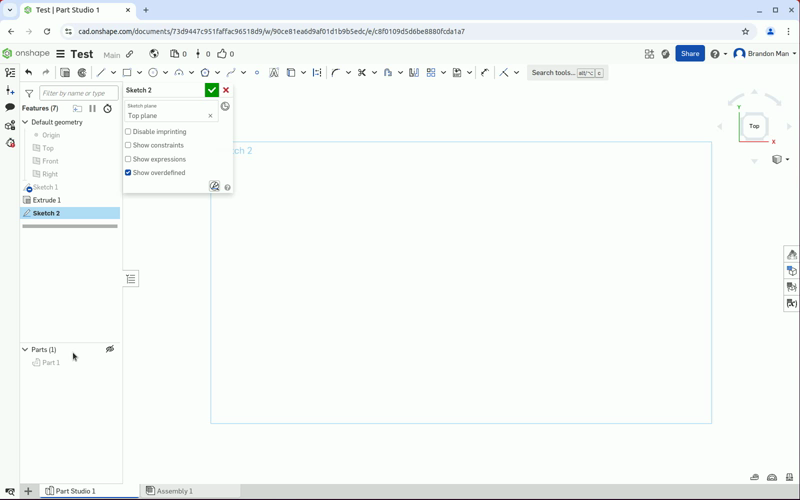
key(l)
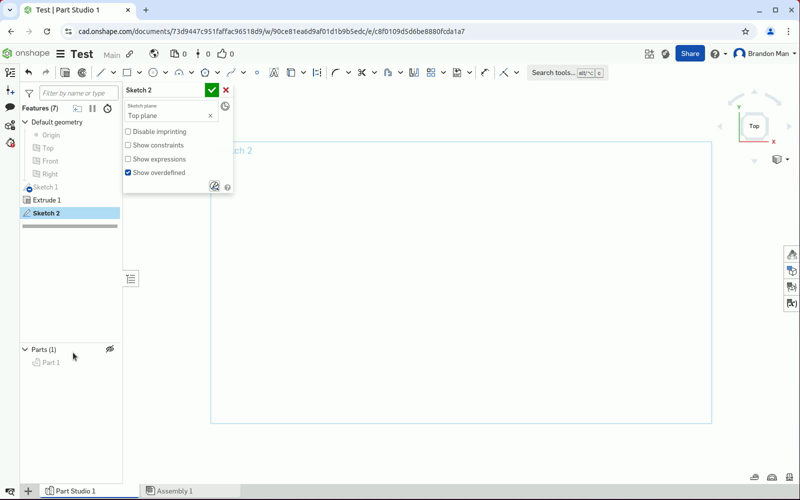
key_down(shift)
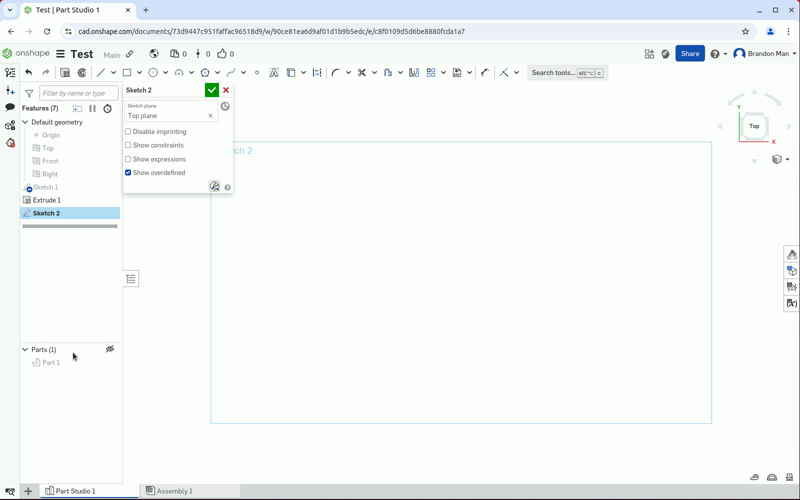
mouse_move(460, 339)
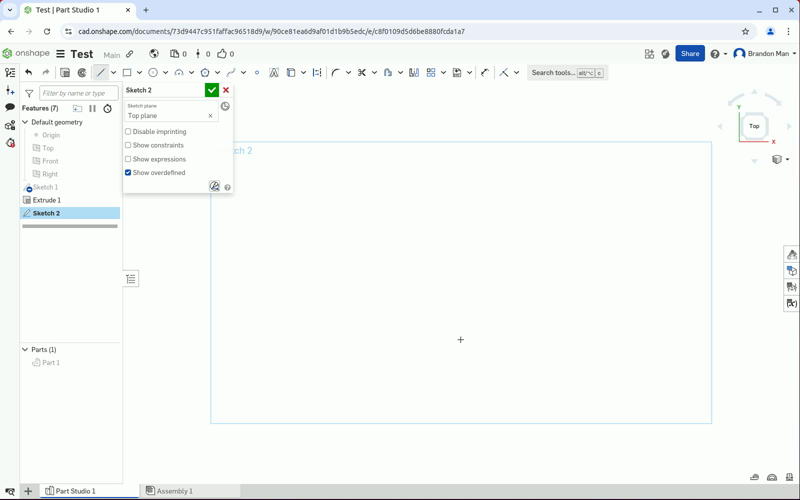
click(460, 339)
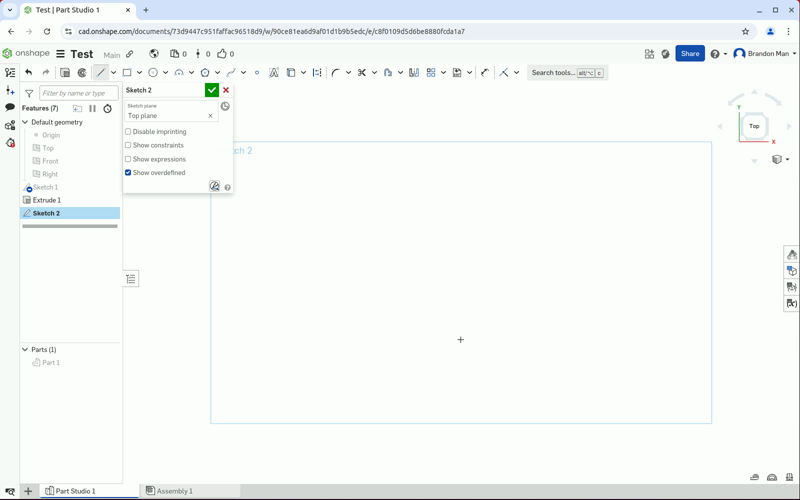
key_up(shift)
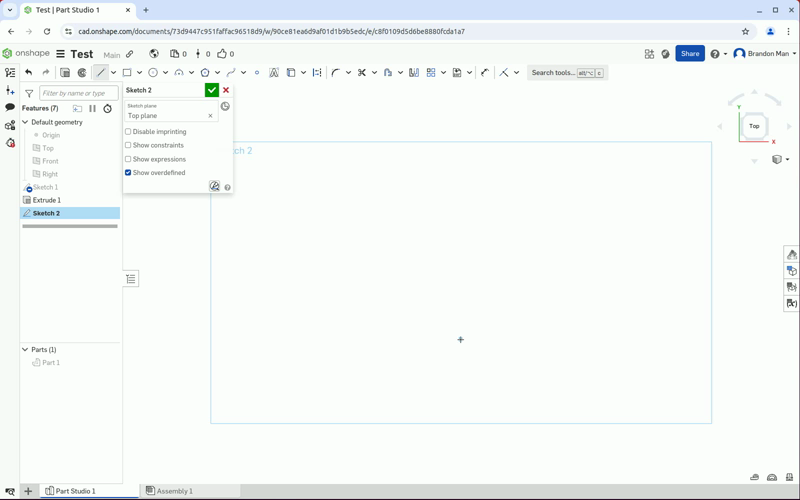
key_down(shift)
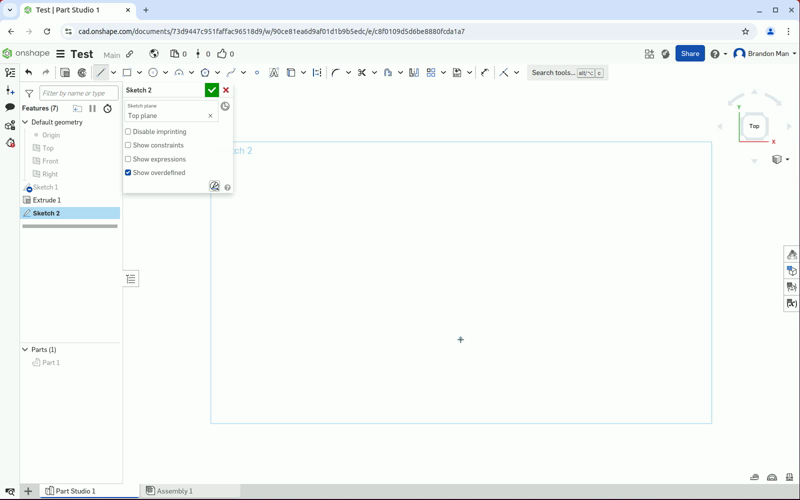
mouse_move(490, 339)
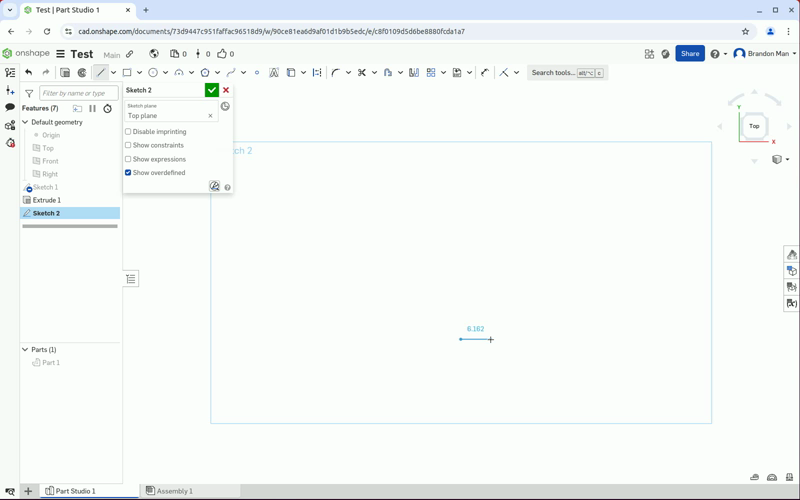
mouse_move(517, 339)
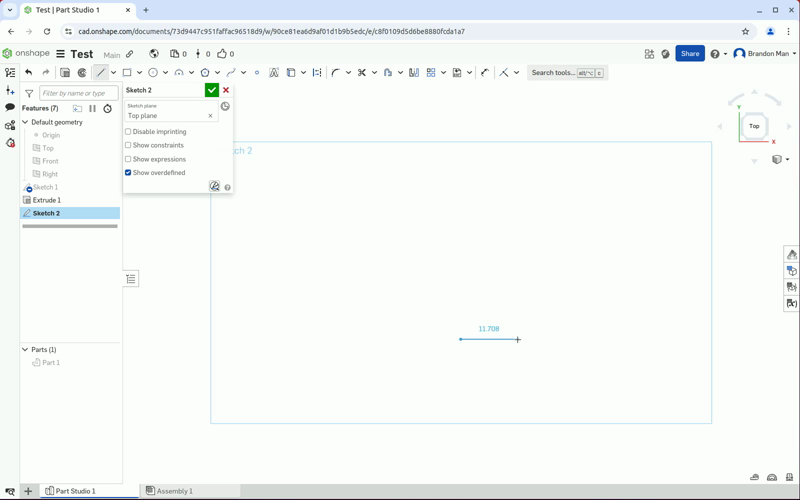
click(517, 339)
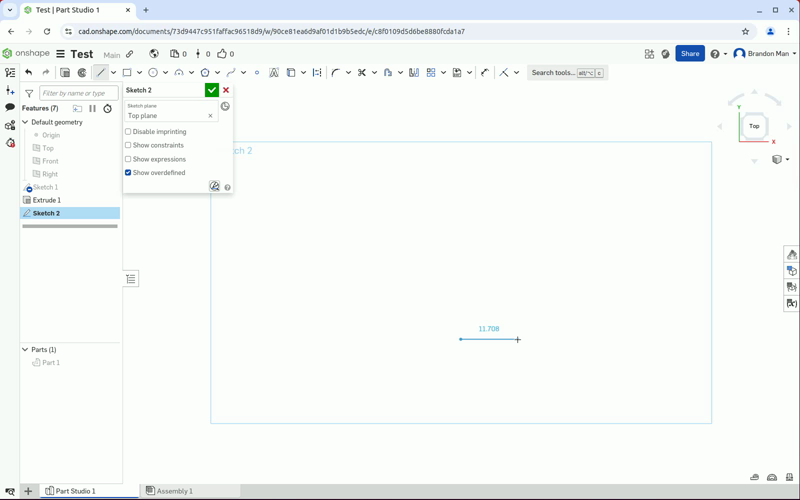
key_up(shift)
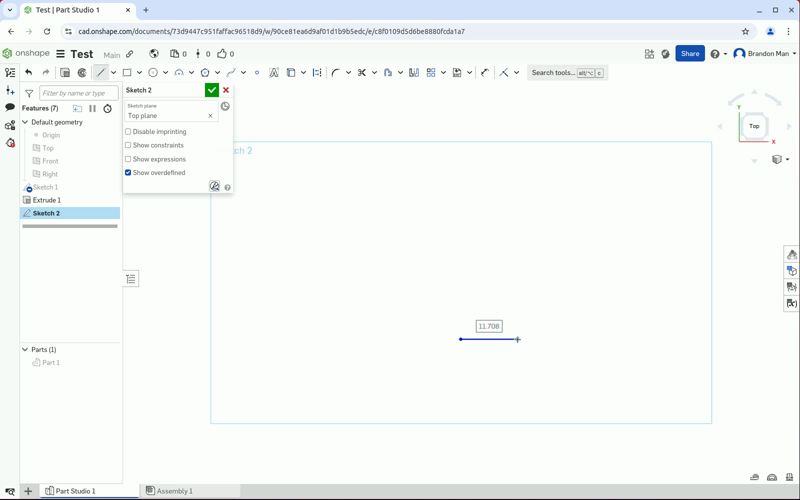
key_down(shift)
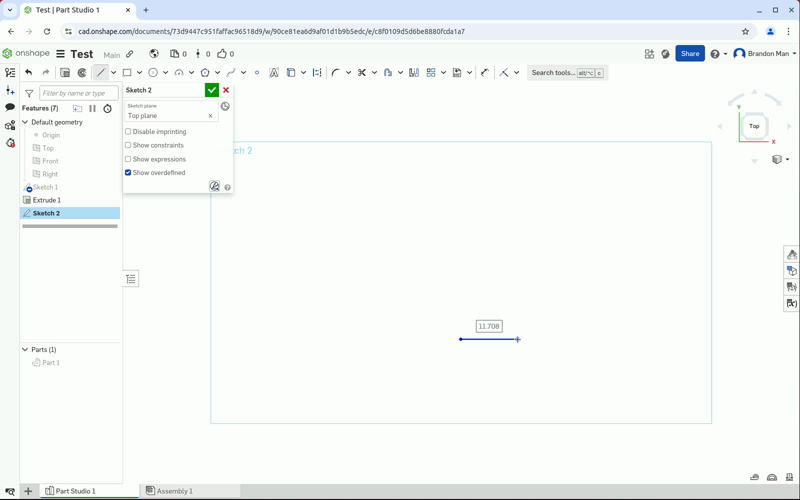
mouse_move(517, 226)
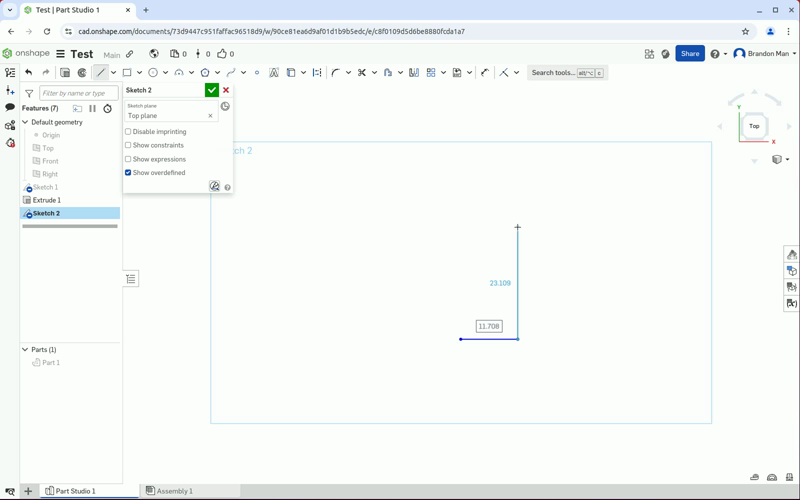
click(517, 226)
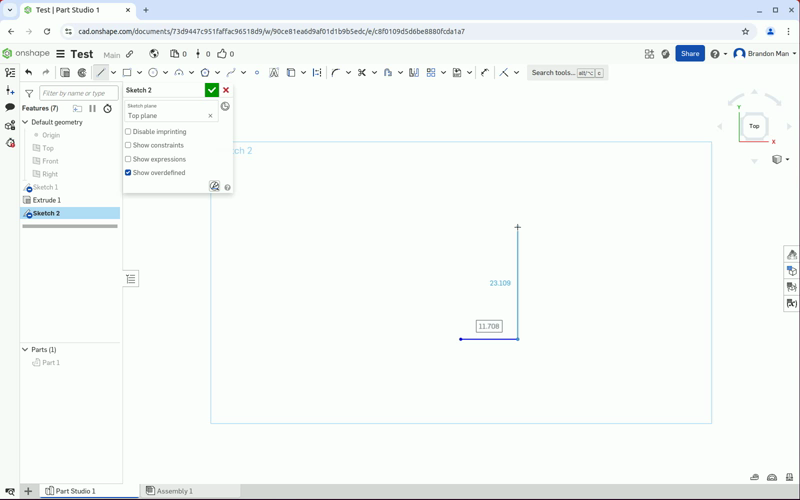
key_up(shift)
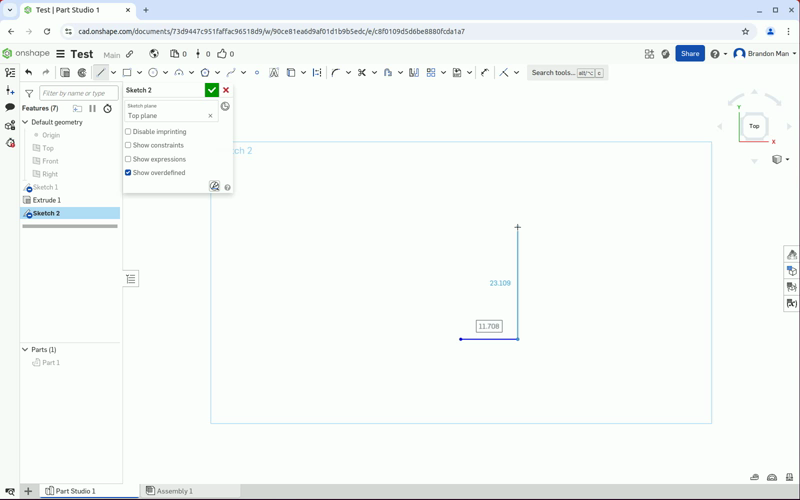
key_down(shift)
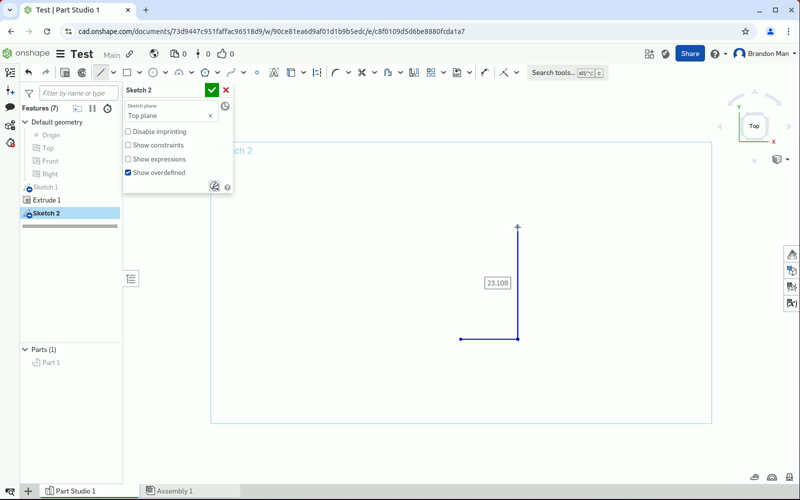
mouse_move(547, 226)
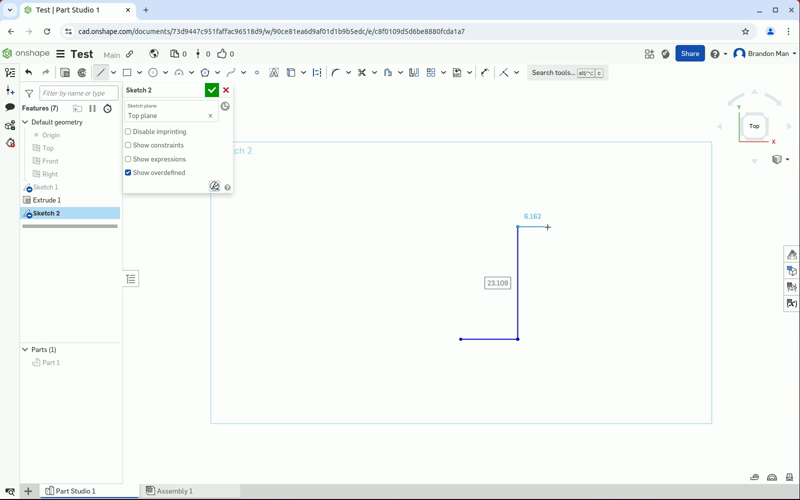
mouse_move(460, 226)
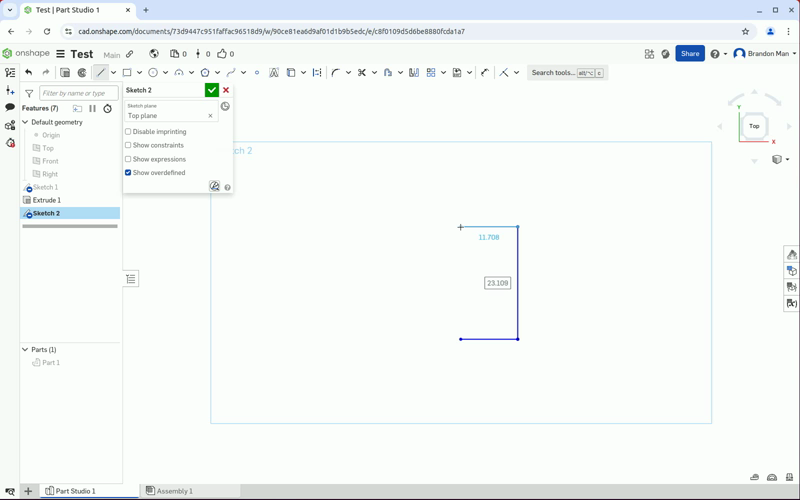
click(460, 226)
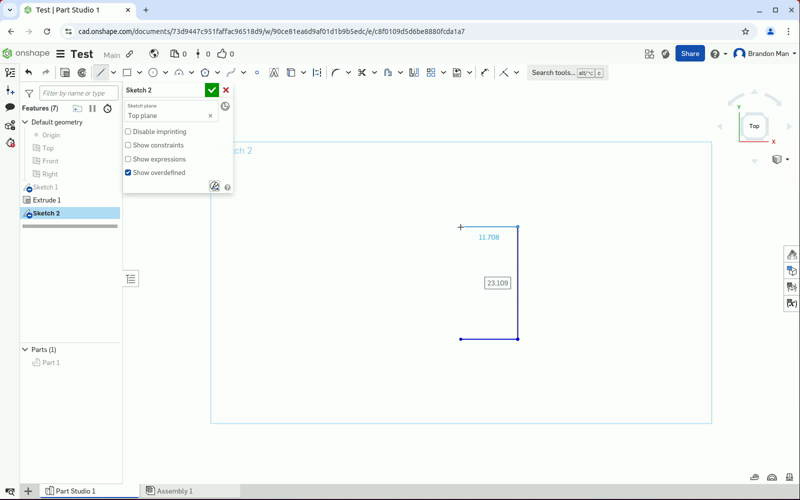
key_up(shift)
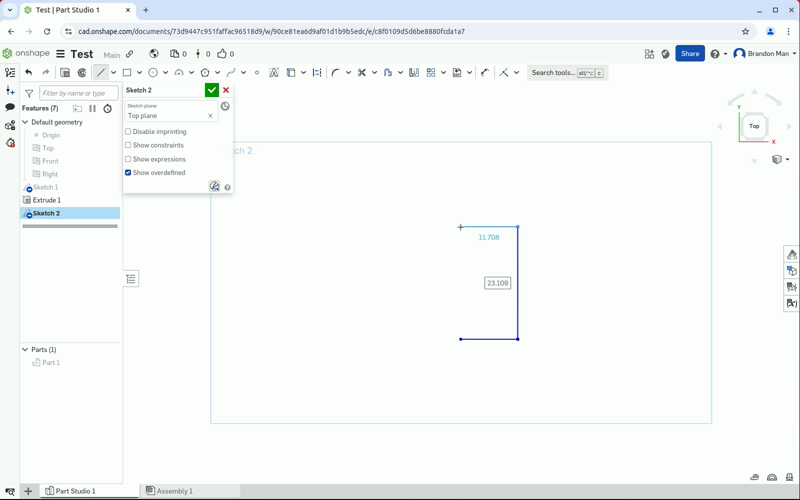
key_down(shift)
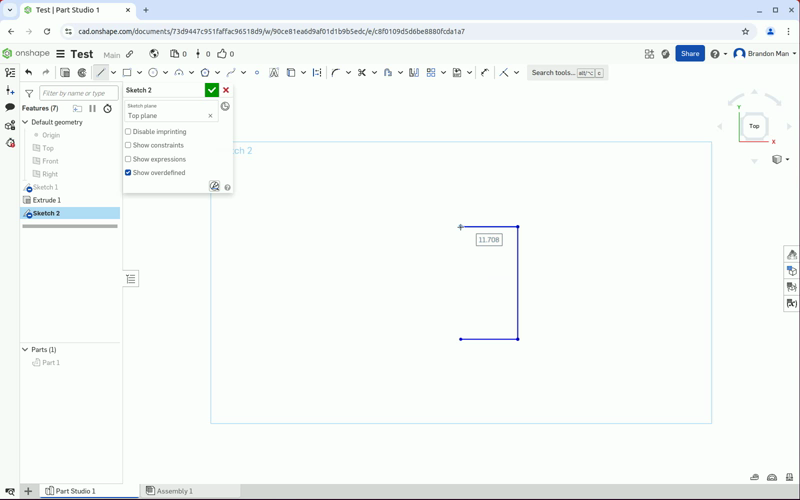
mouse_move(460, 339)
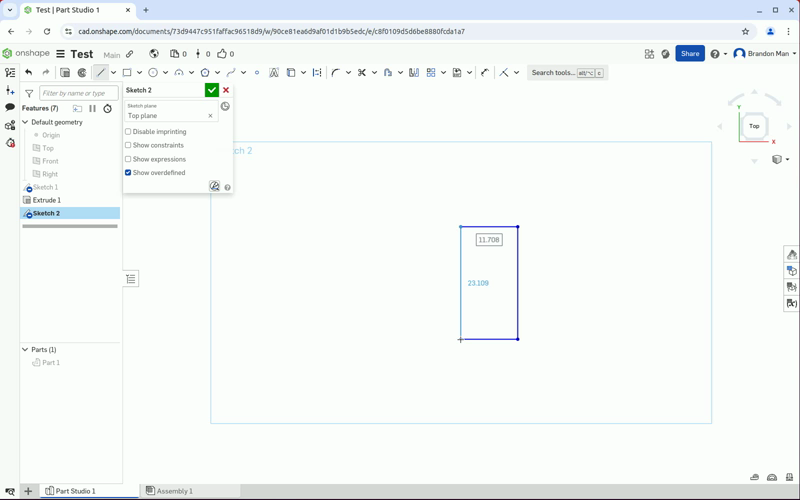
key_up(shift)
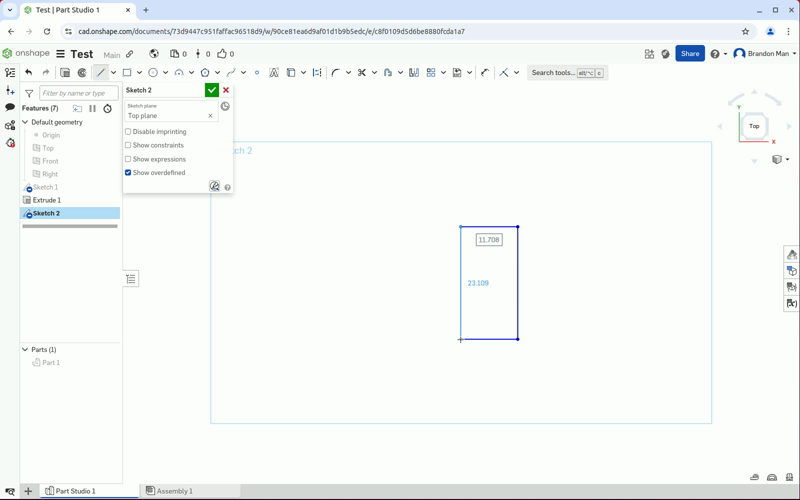
click(460, 339)
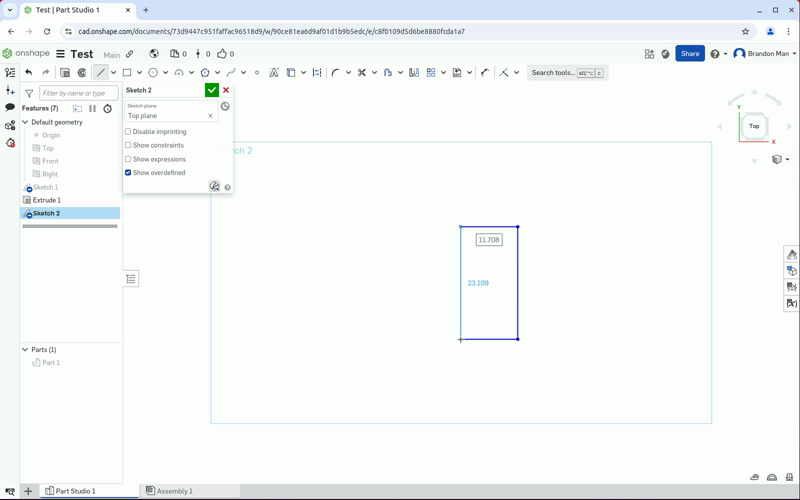
key(esc)
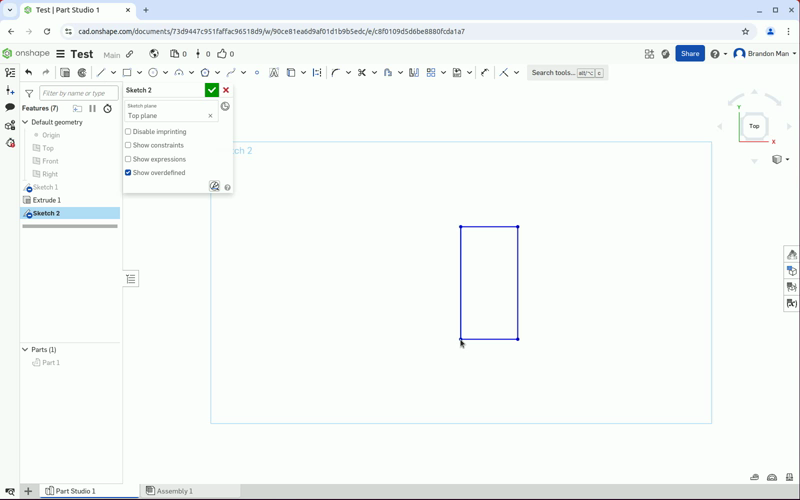
mouse_move(492, 327)
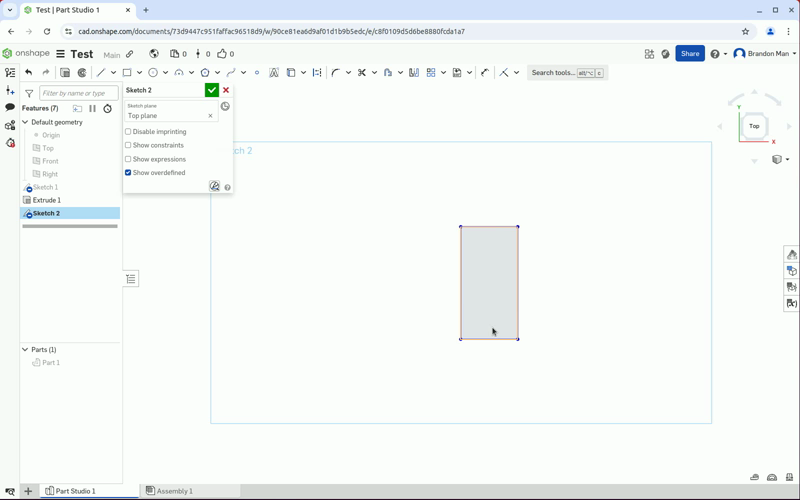
click(492, 327)
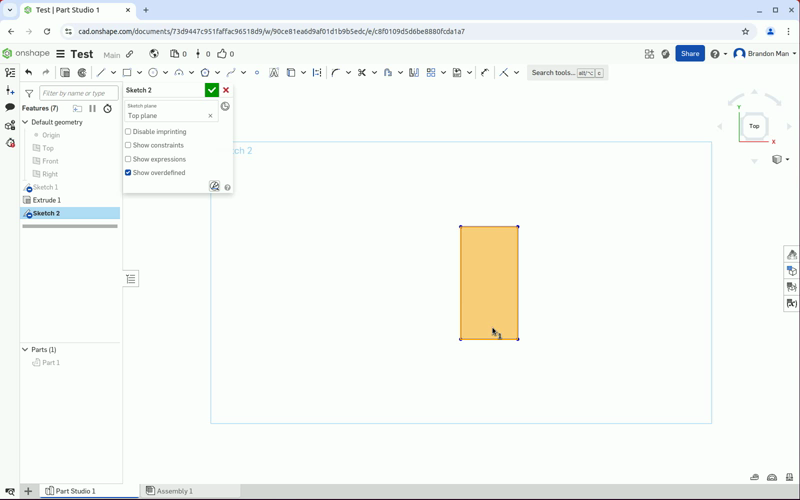
mouse_move(73, 352)
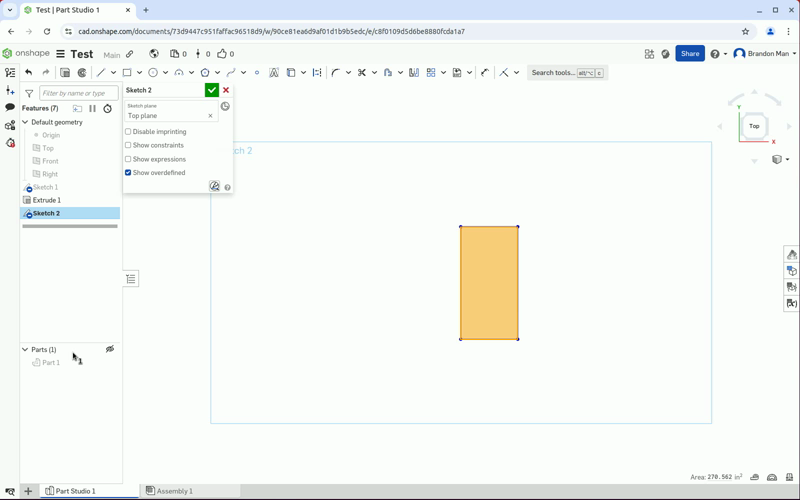
key(shift+y)
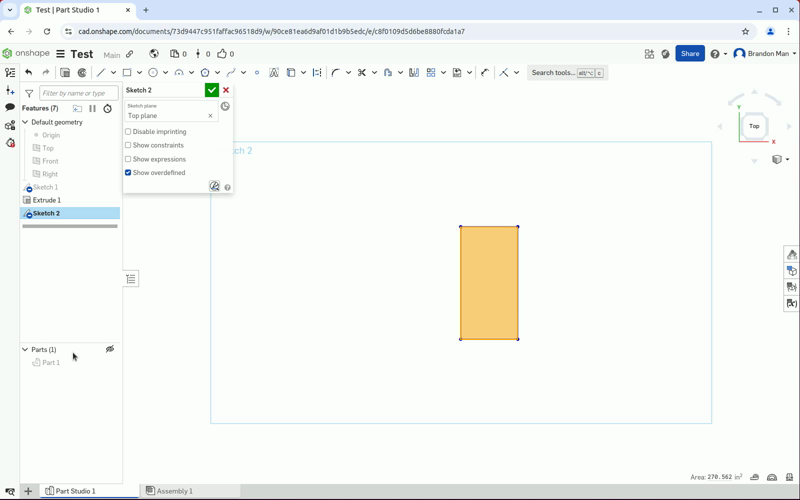
key(shift+e)
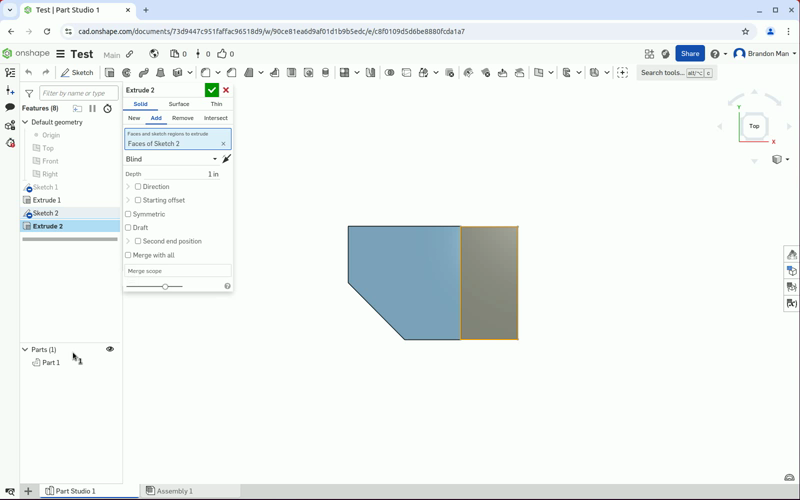
mouse_move(143, 106)
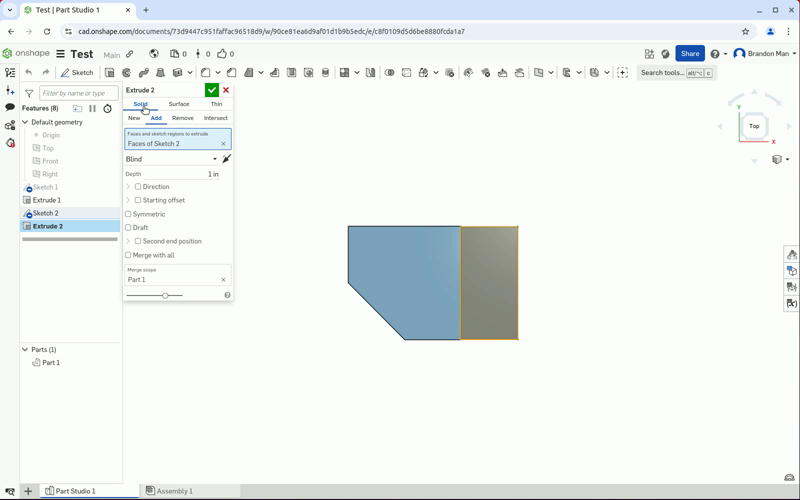
click(143, 106)
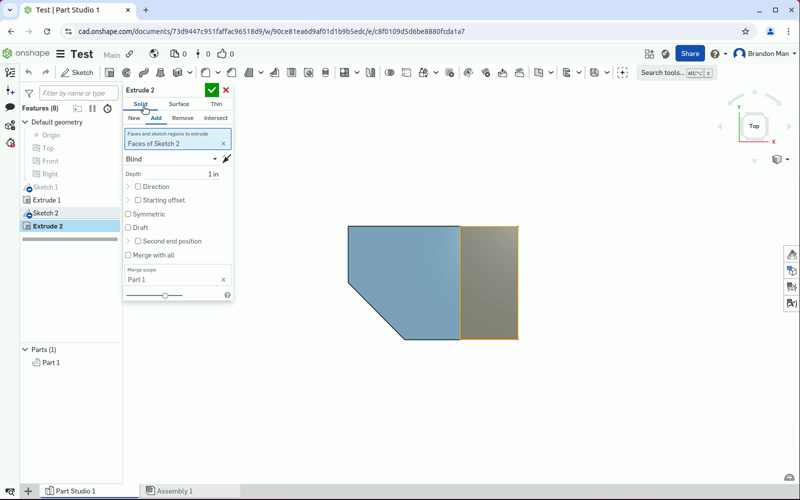
mouse_move(137, 120)
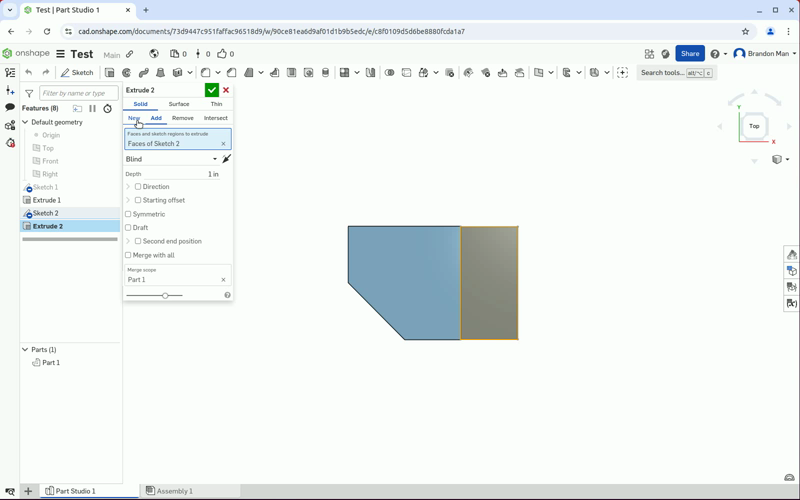
click(137, 120)
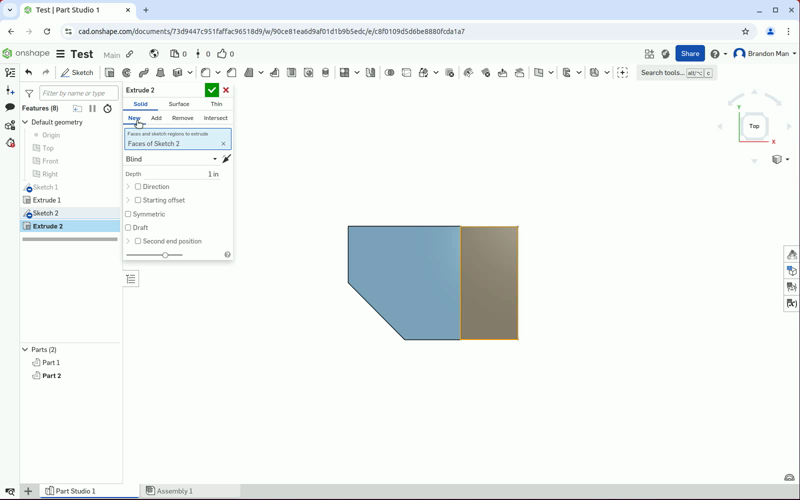
key(tab, 4)
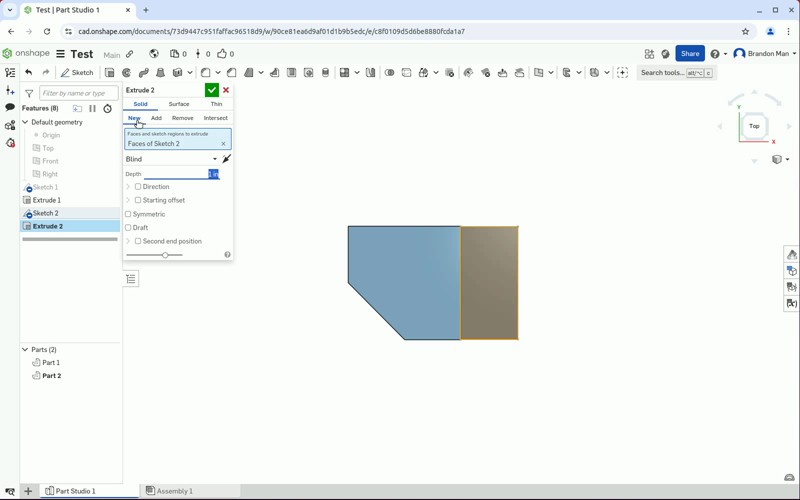
text(23.108)
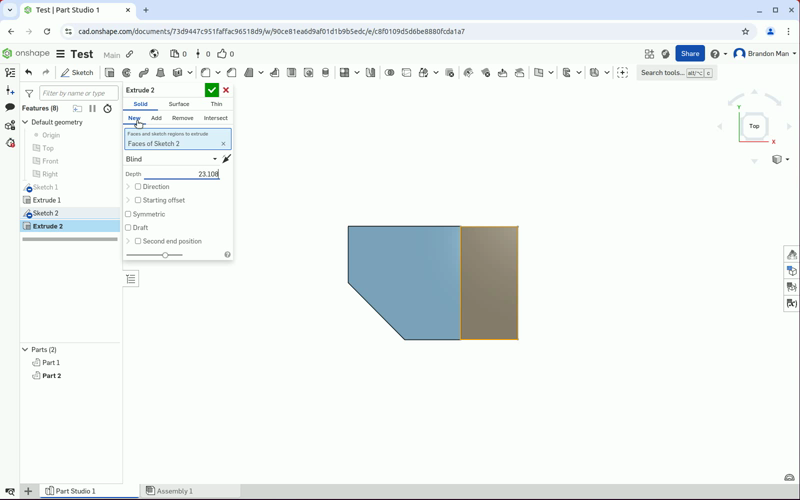
key(enter)
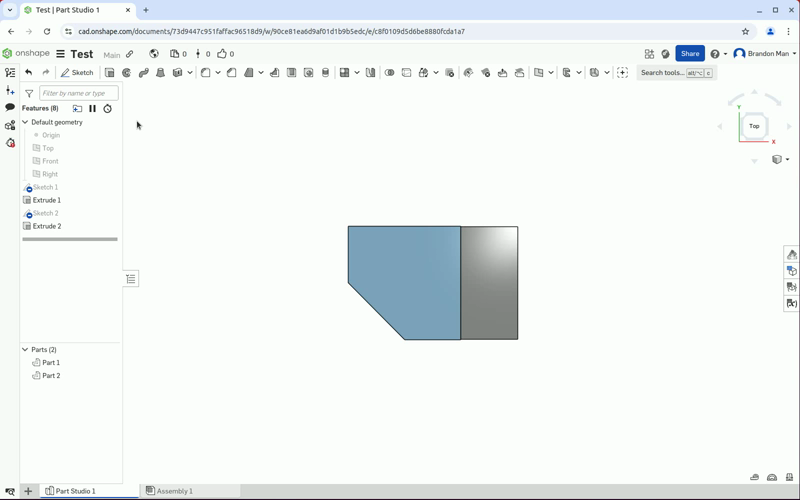
key(shift+h)
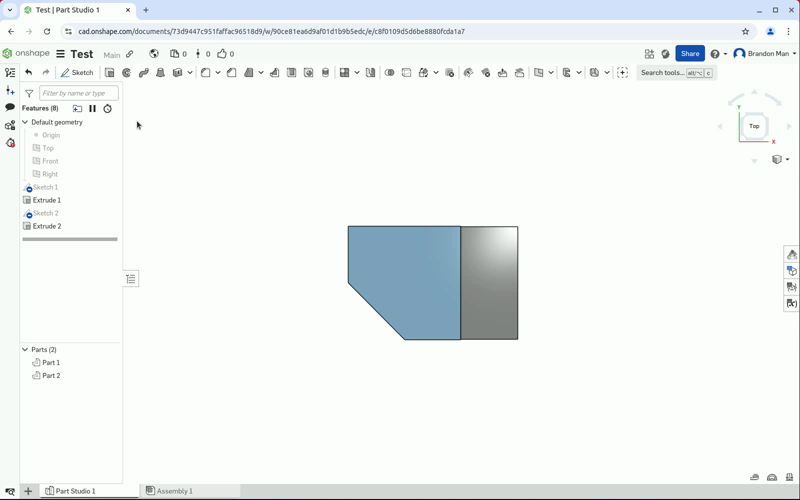
key(shift+h)
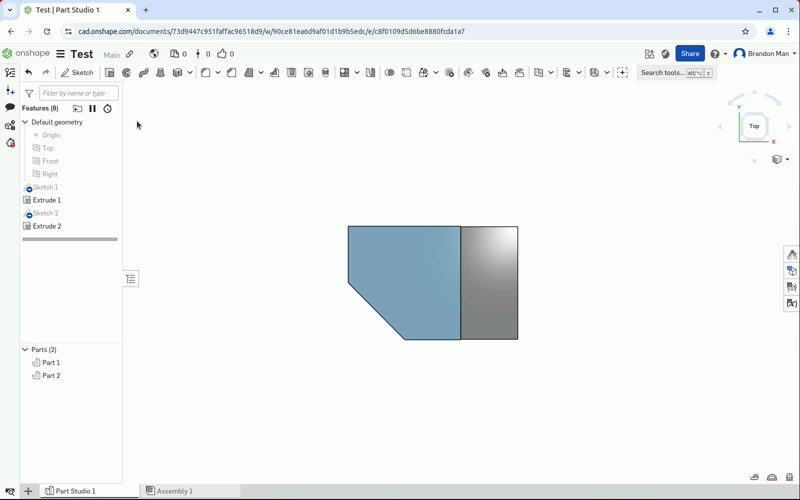
mouse_move(73, 189)
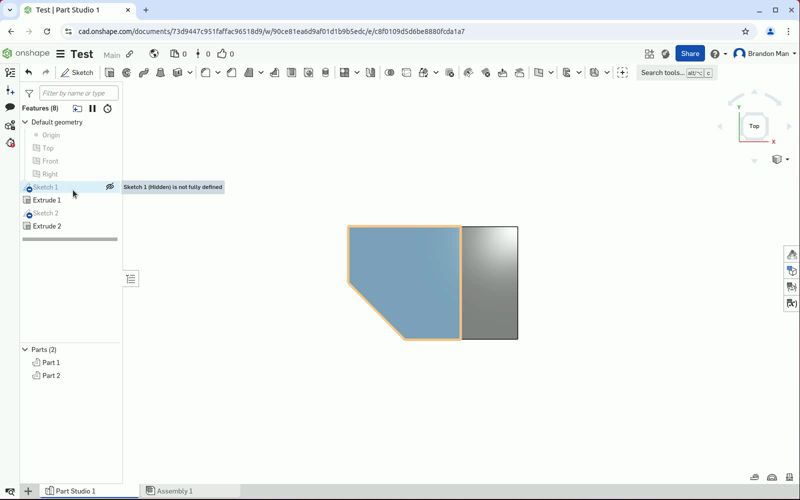
click(73, 189)
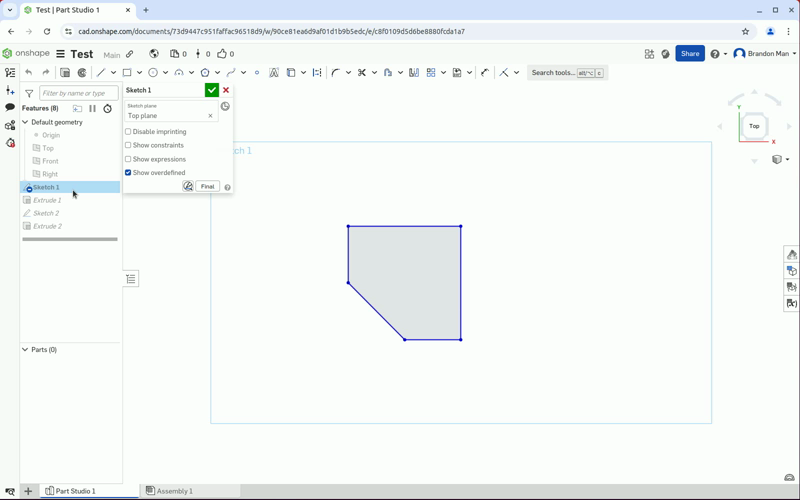
mouse_move(229, 92)
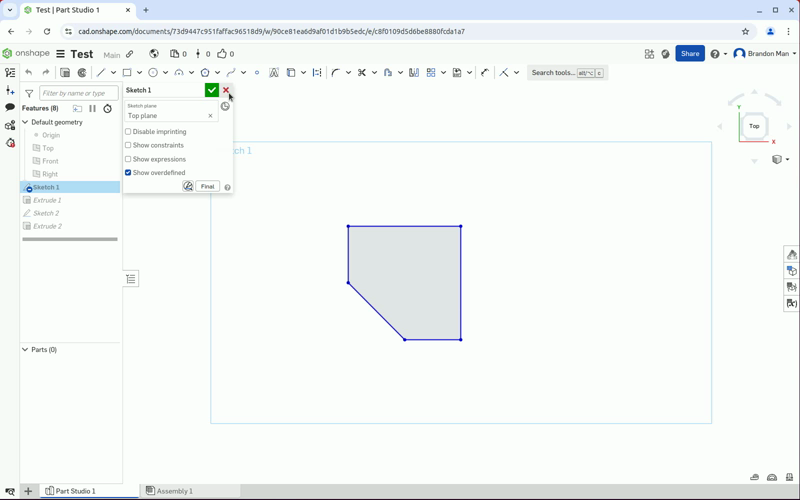
click(229, 92)
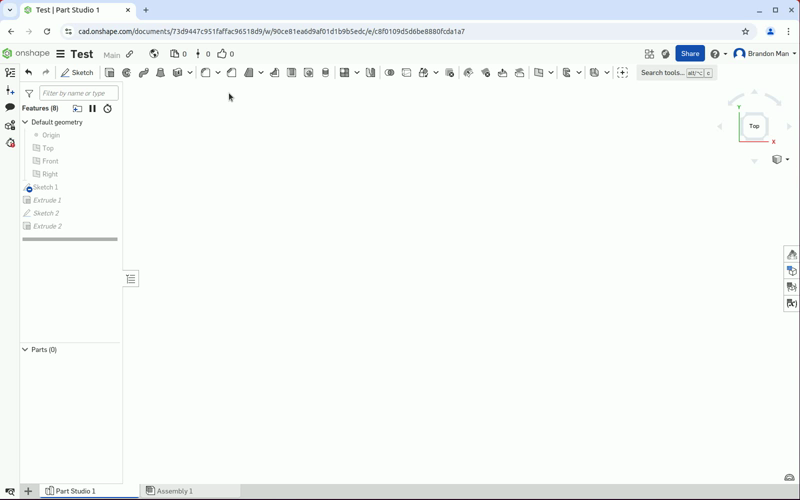
mouse_move(541, 75)
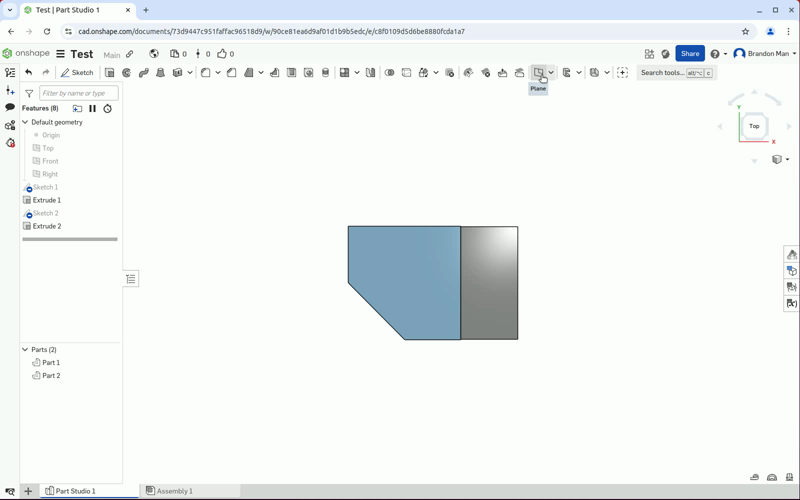
click(541, 75)
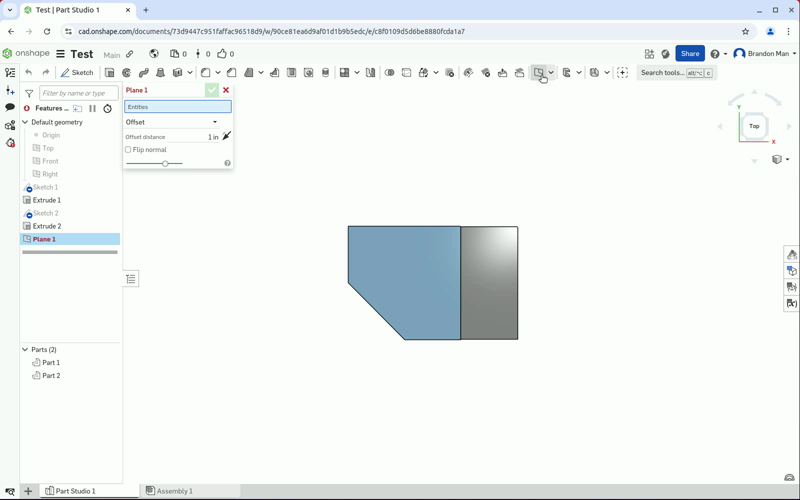
mouse_move(73, 150)
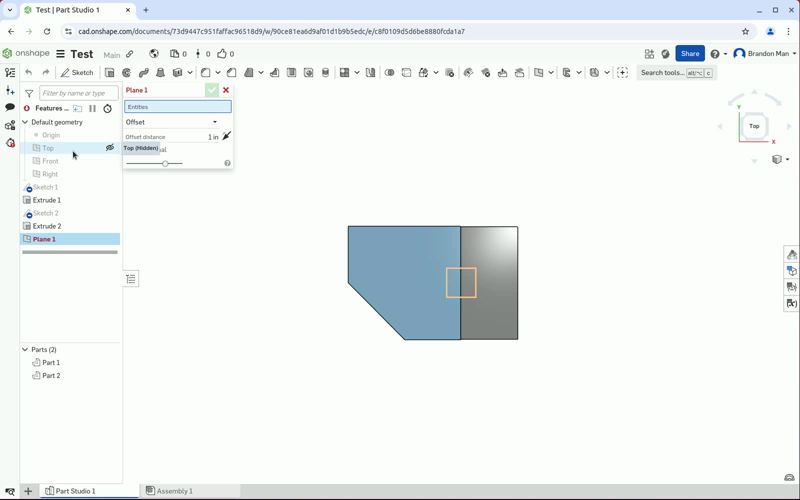
click(73, 150)
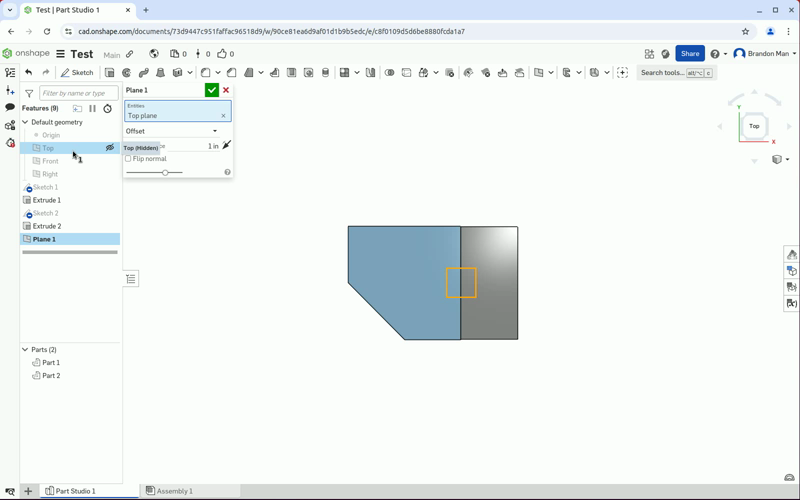
key(tab, 2)
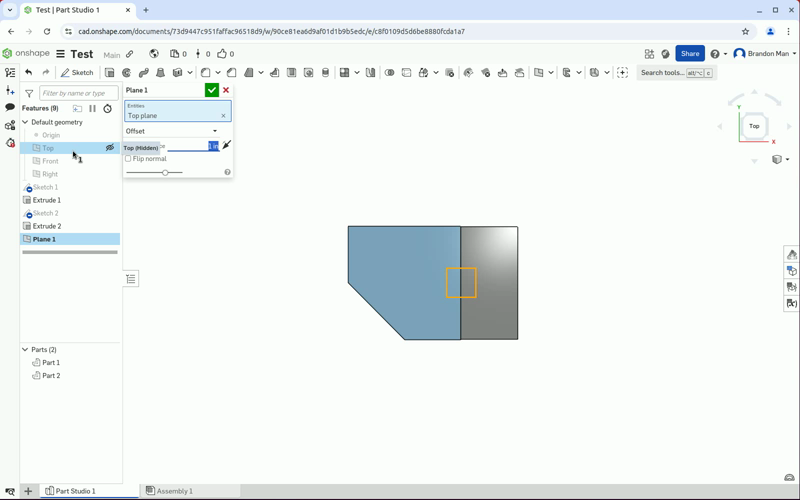
text(23.108)
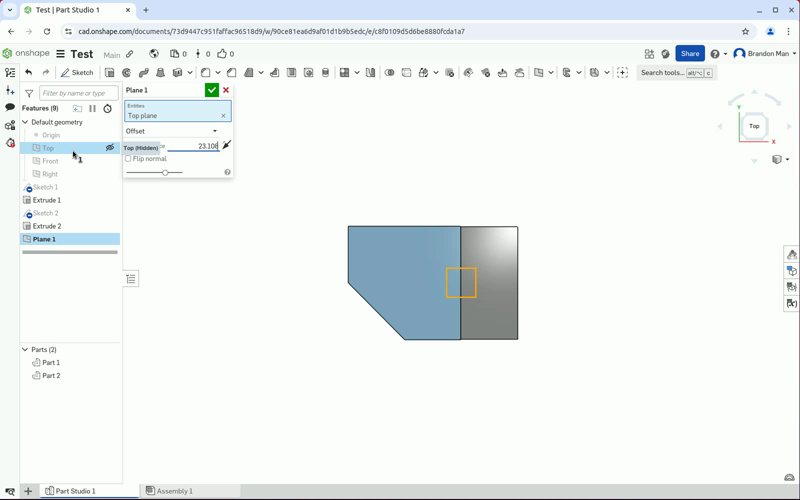
key(enter, 2)
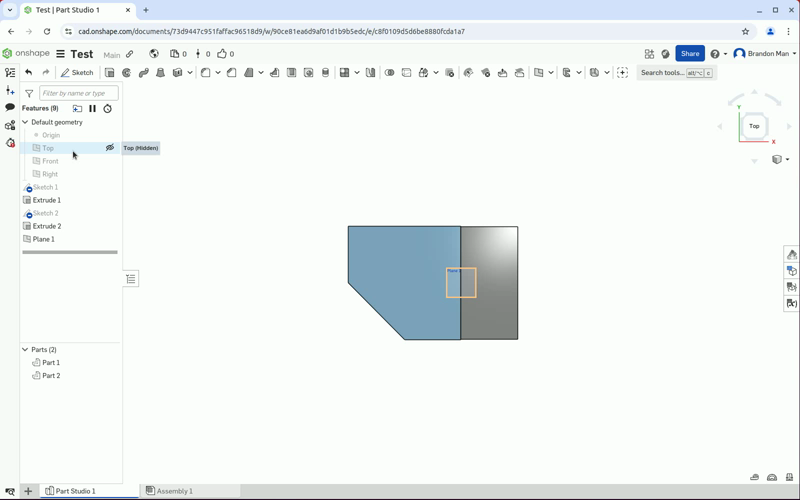
key(shift+s)
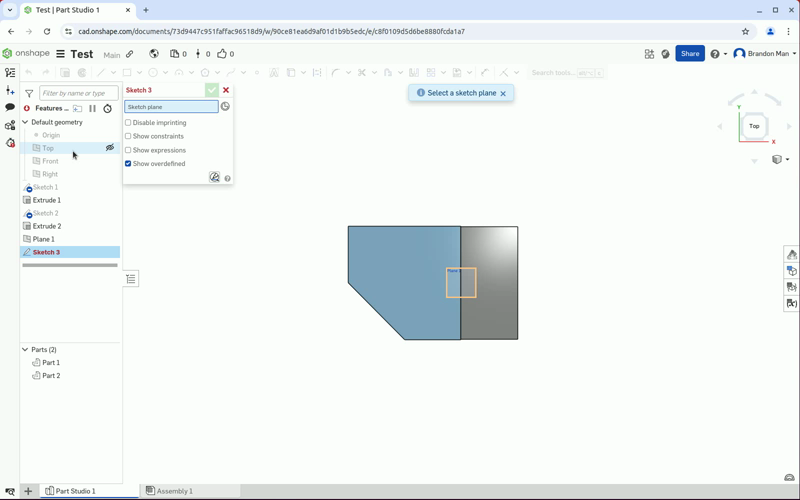
mouse_move(73, 241)
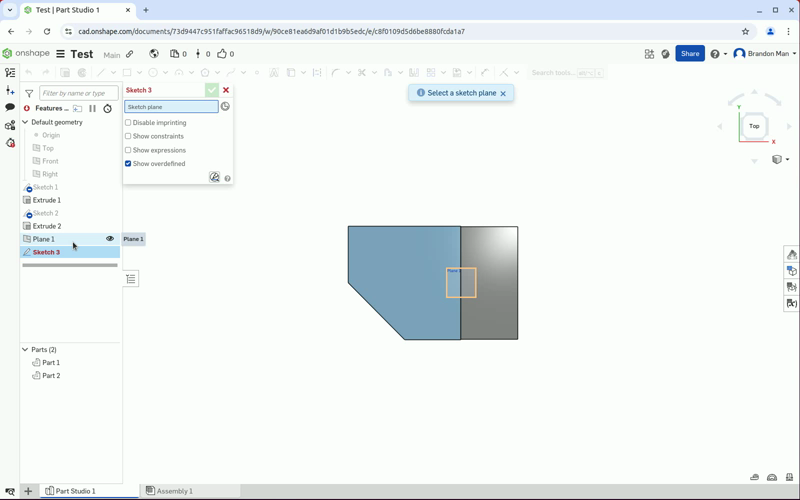
click(73, 241)
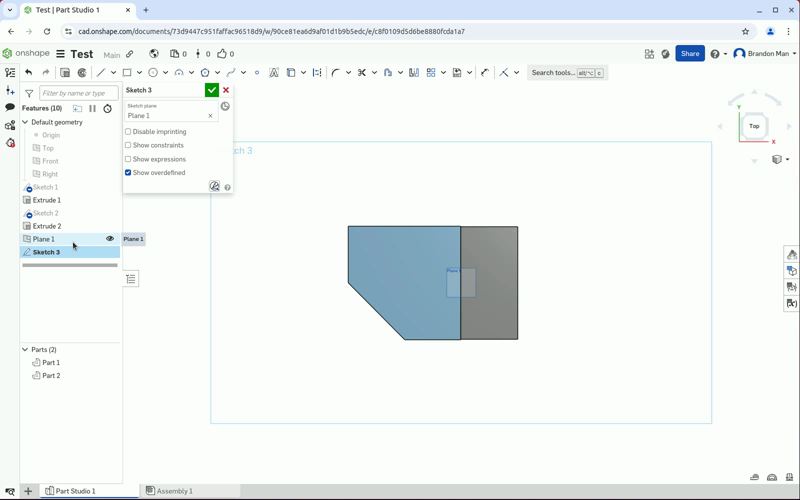
mouse_move(73, 352)
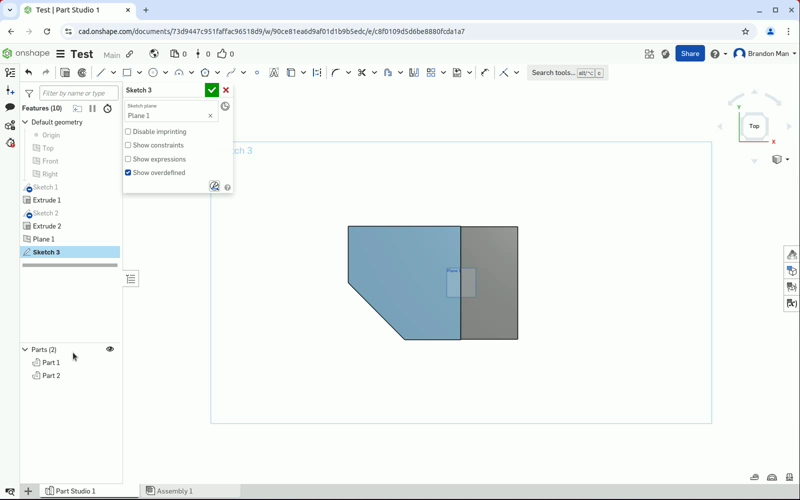
key(y)
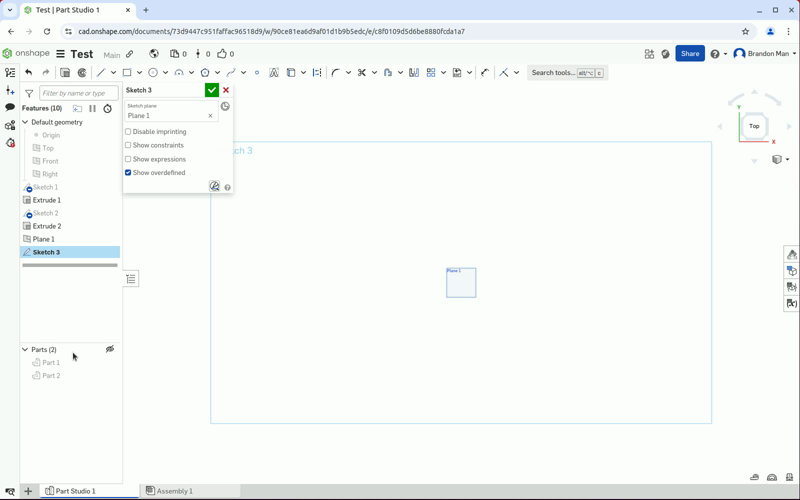
key(l)
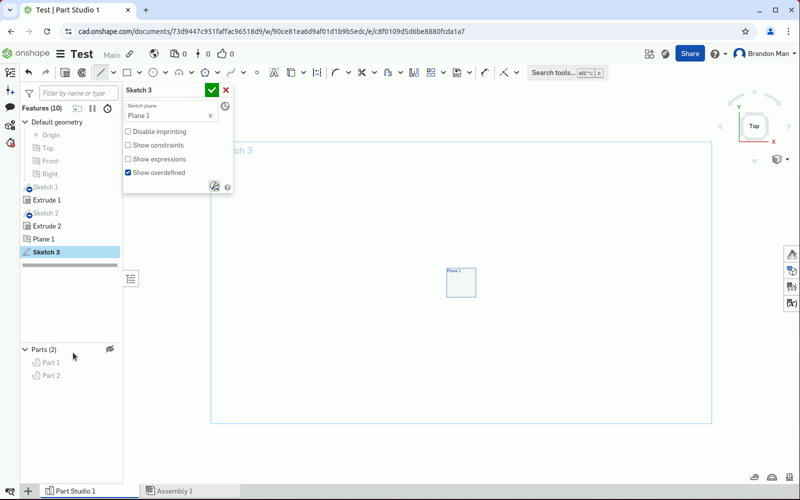
key_down(shift)
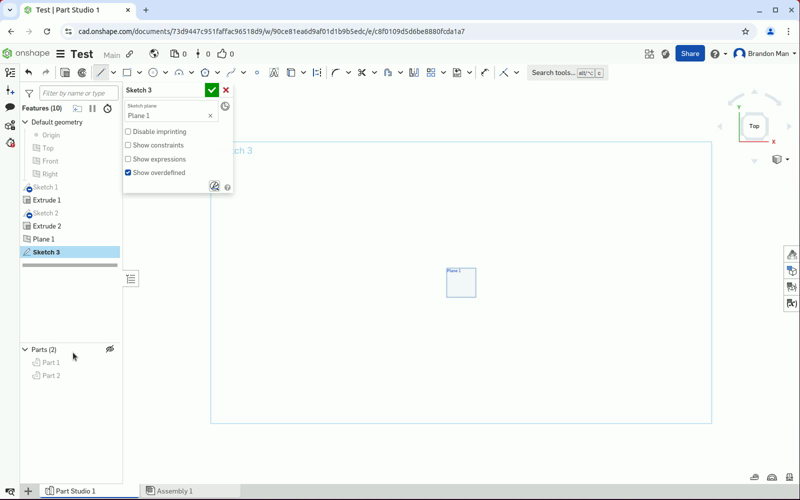
mouse_move(460, 339)
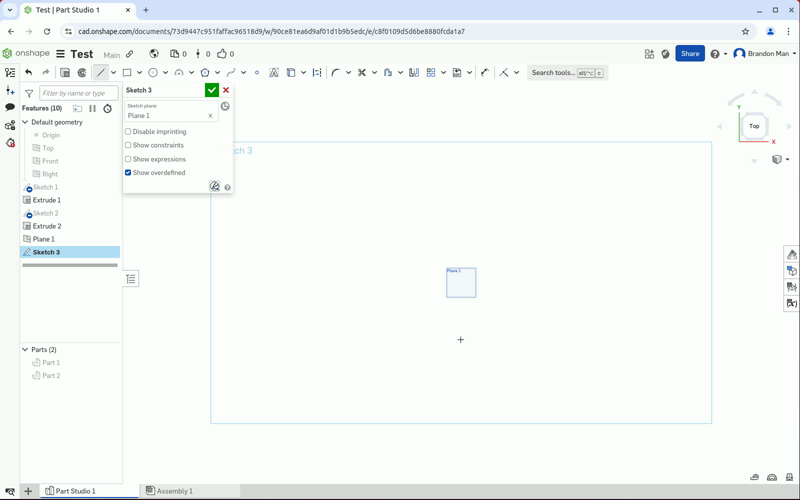
click(460, 339)
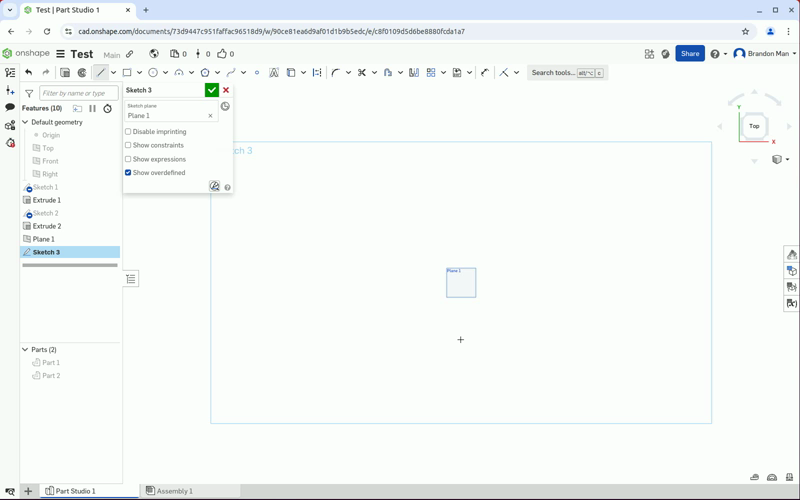
key_up(shift)
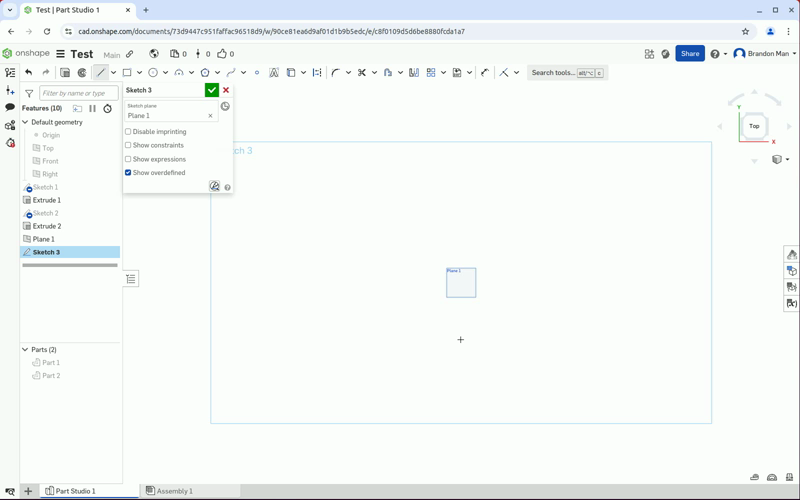
key_down(shift)
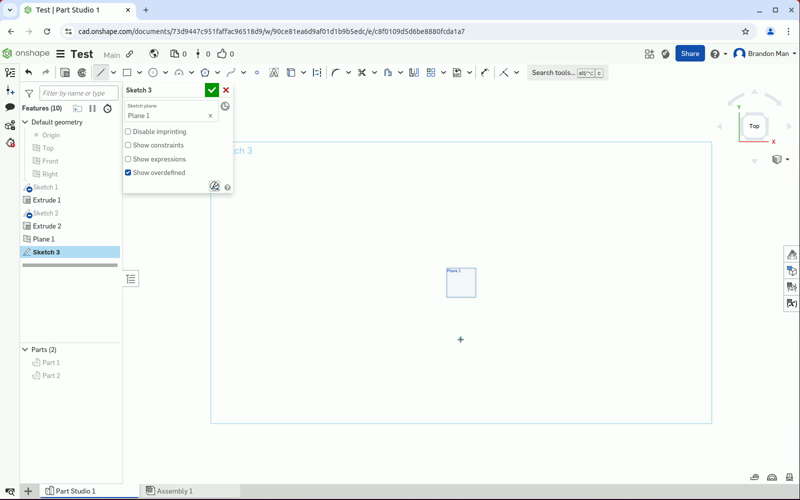
mouse_move(490, 339)
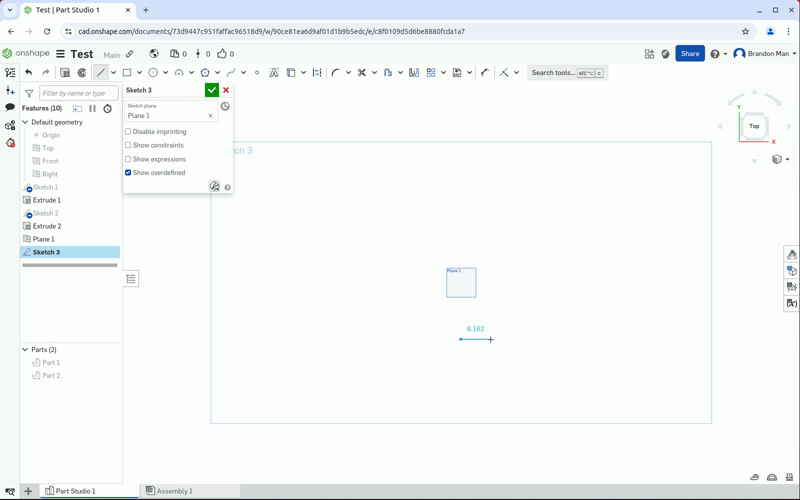
mouse_move(517, 339)
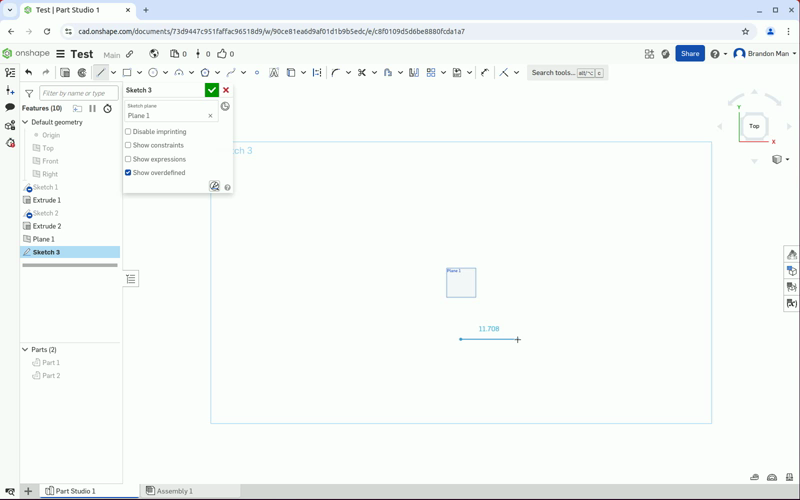
click(517, 339)
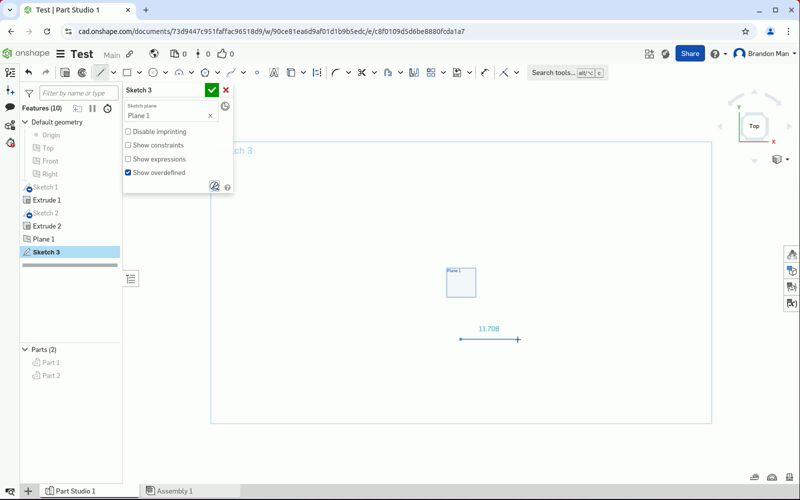
key_up(shift)
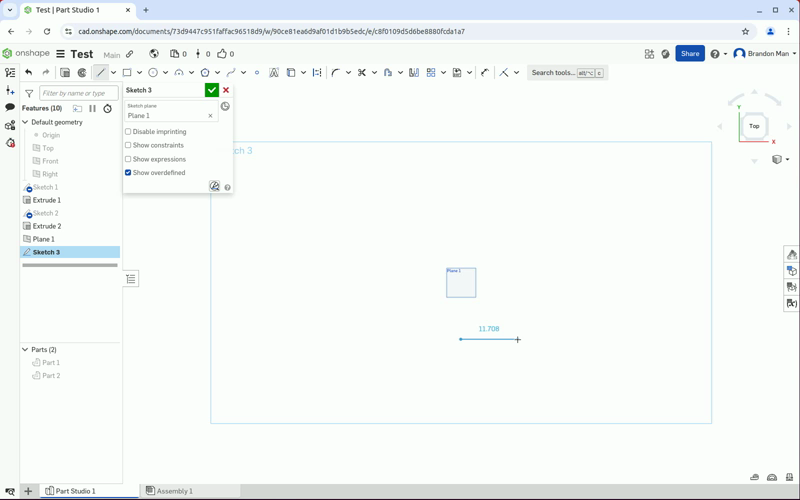
key_down(shift)
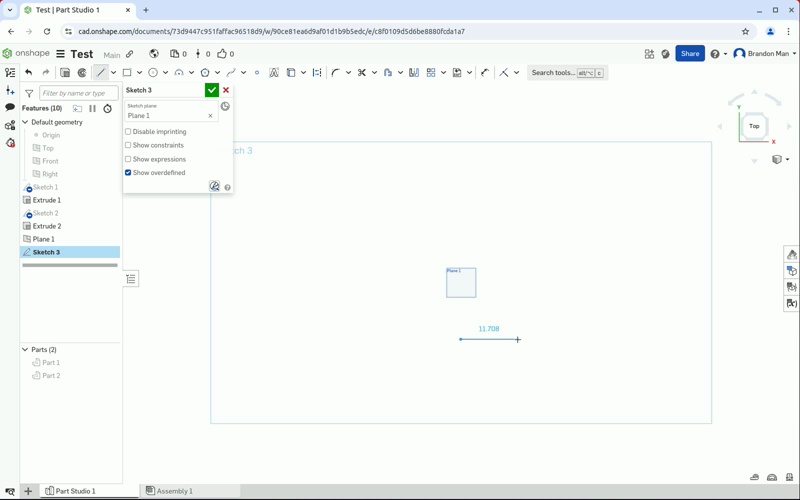
mouse_move(517, 226)
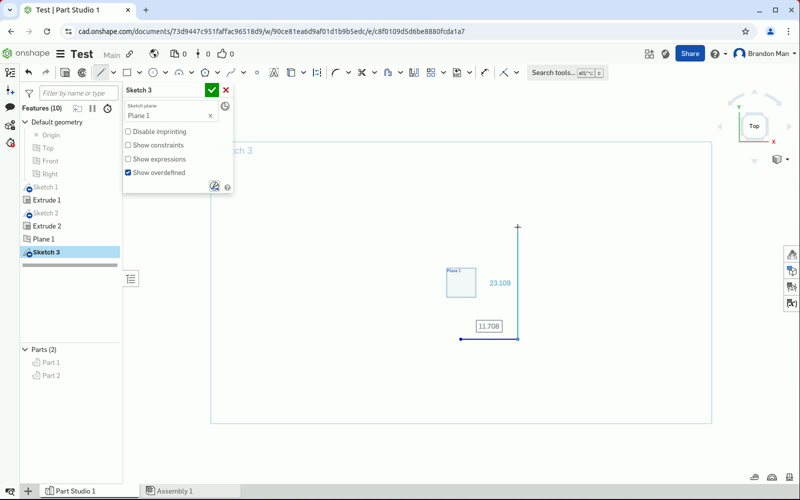
click(517, 226)
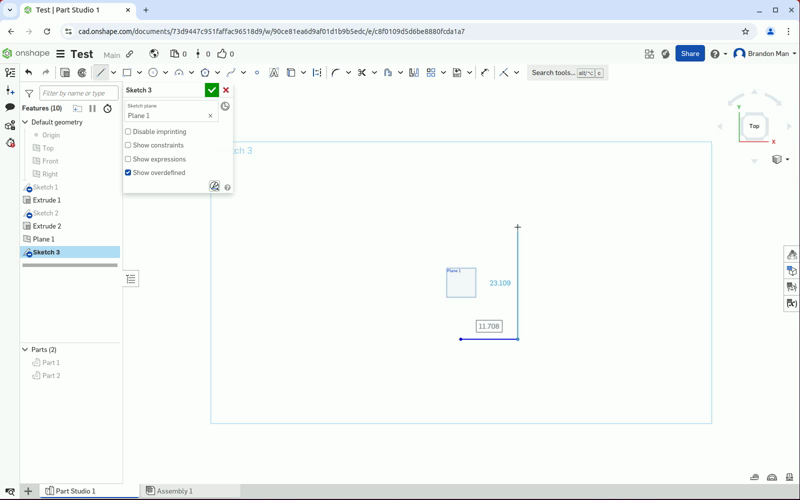
key_up(shift)
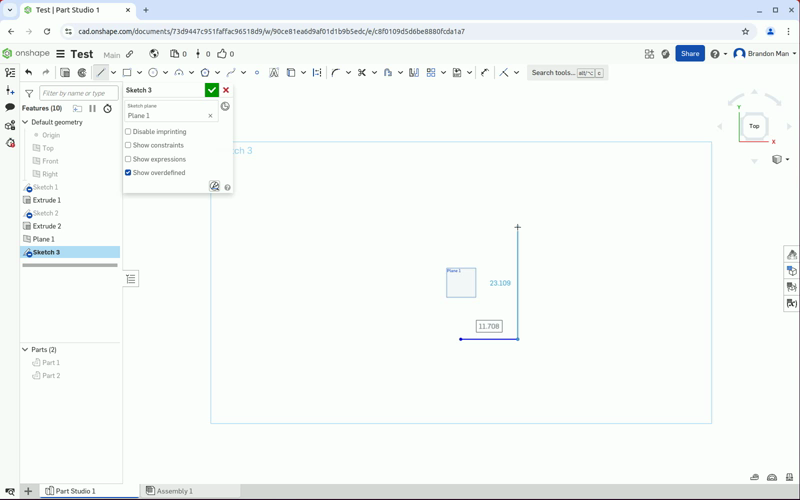
key_down(shift)
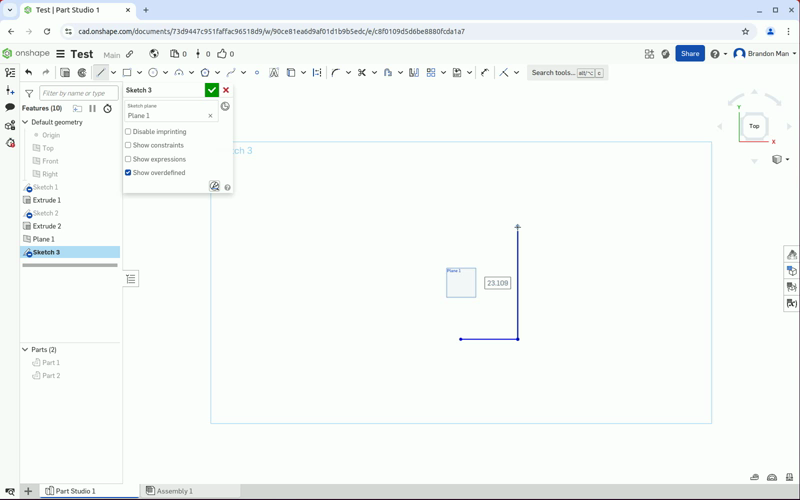
mouse_move(547, 226)
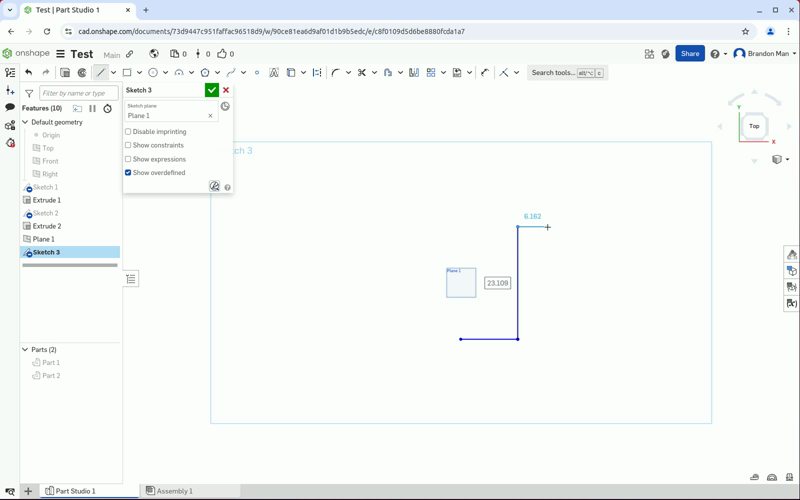
mouse_move(460, 226)
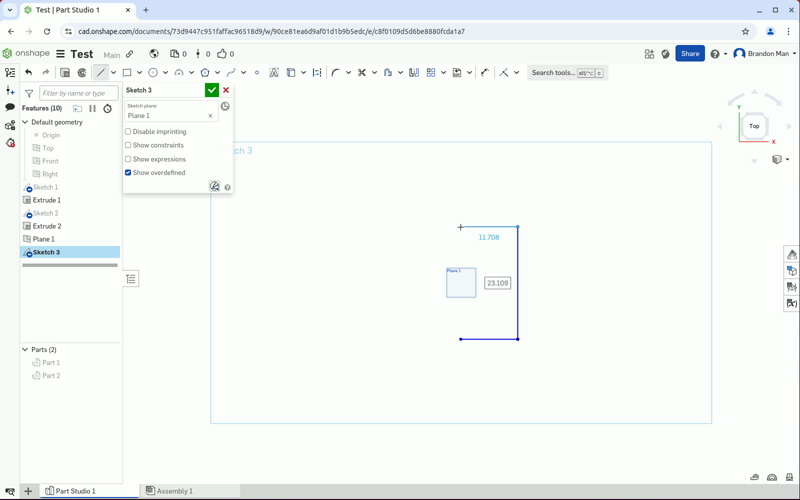
click(460, 226)
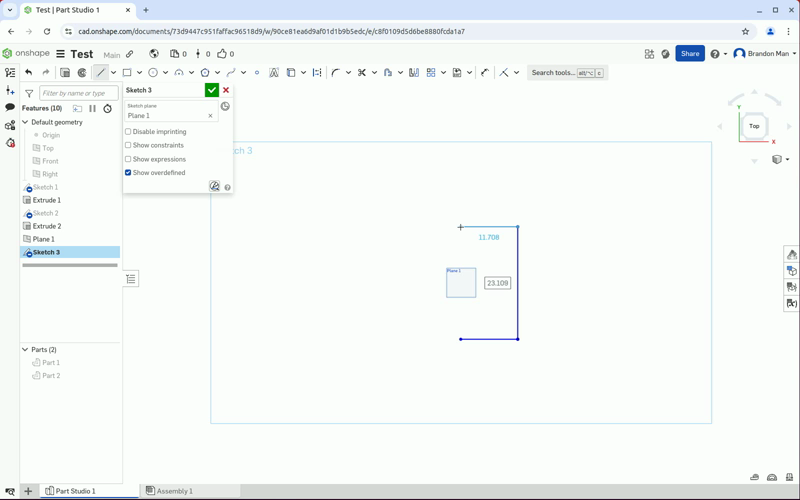
key_up(shift)
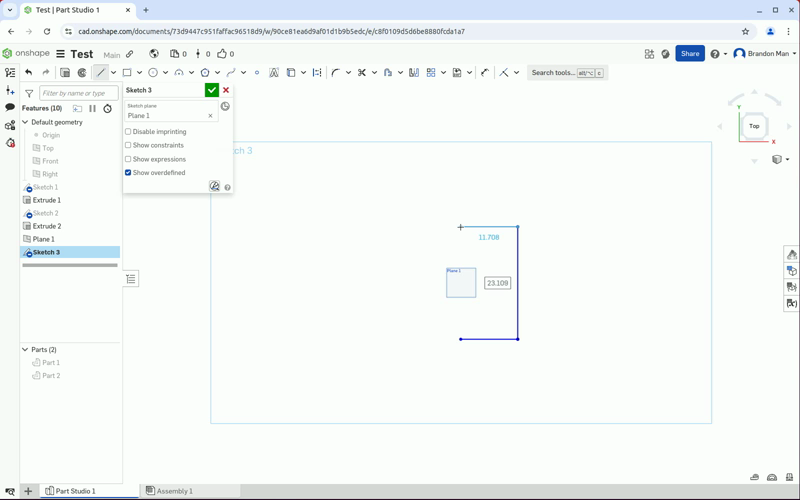
key_down(shift)
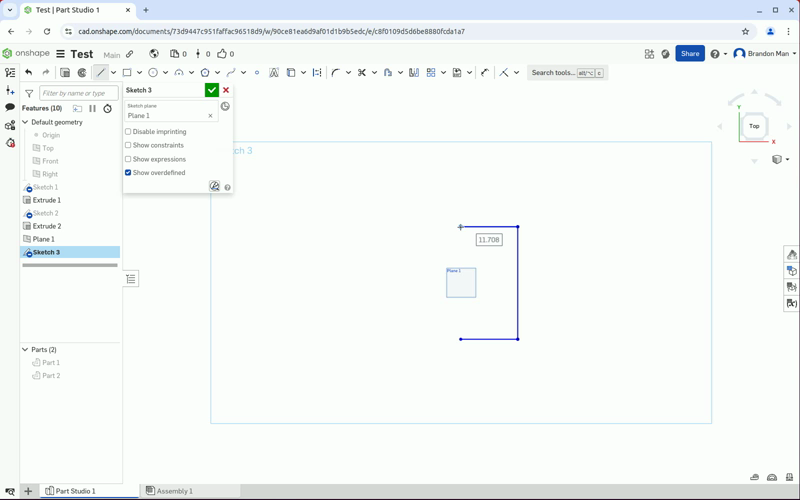
mouse_move(460, 339)
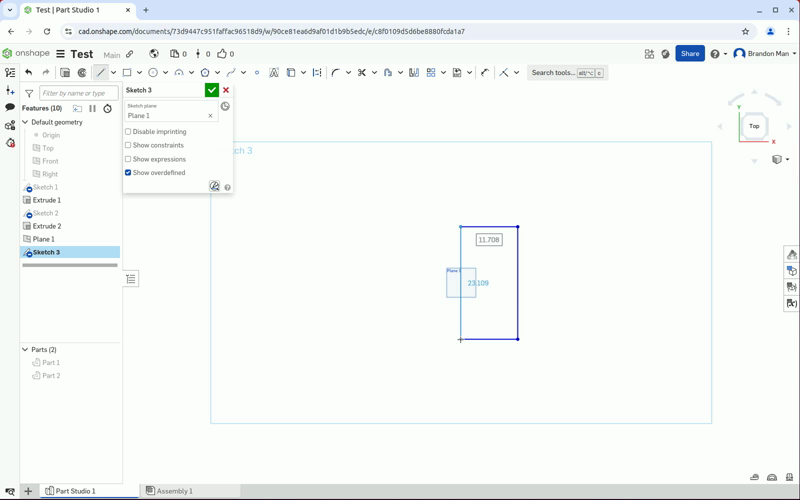
key_up(shift)
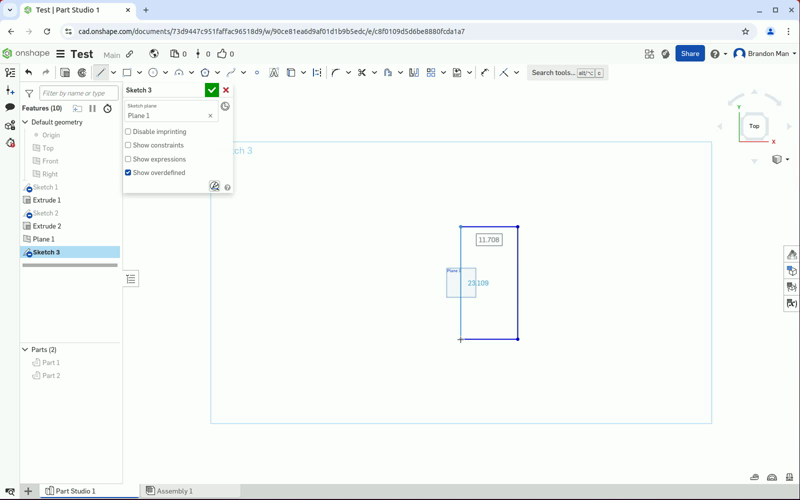
click(460, 339)
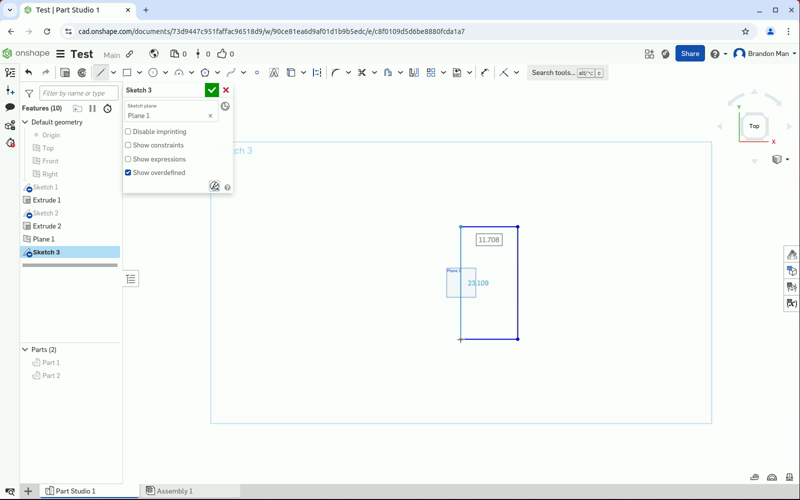
key(esc)
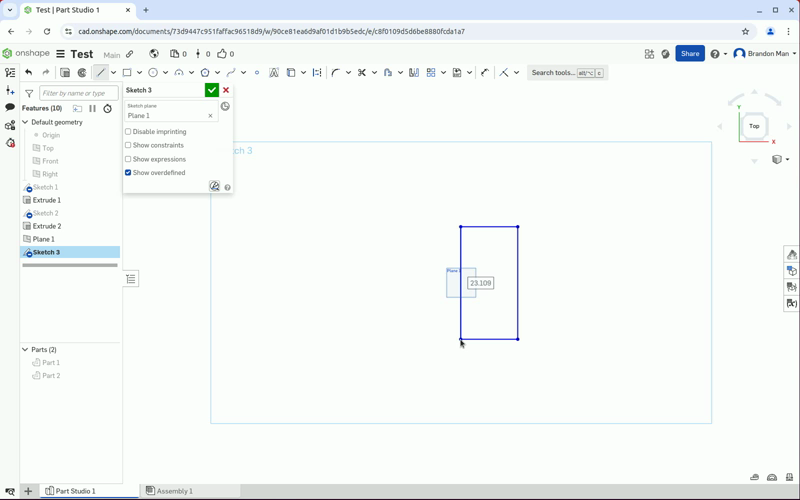
mouse_move(480, 254)
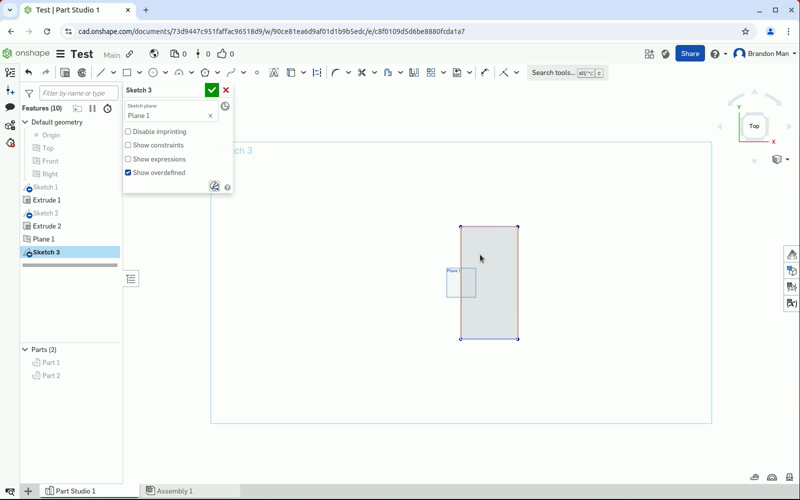
click(480, 254)
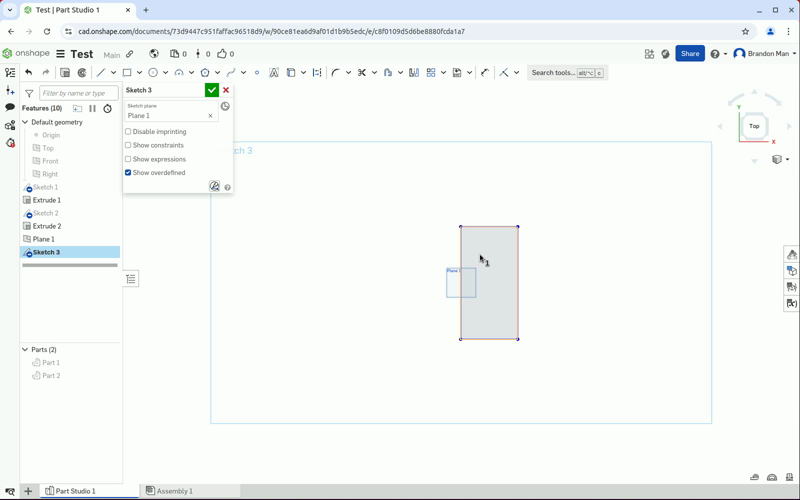
mouse_move(73, 352)
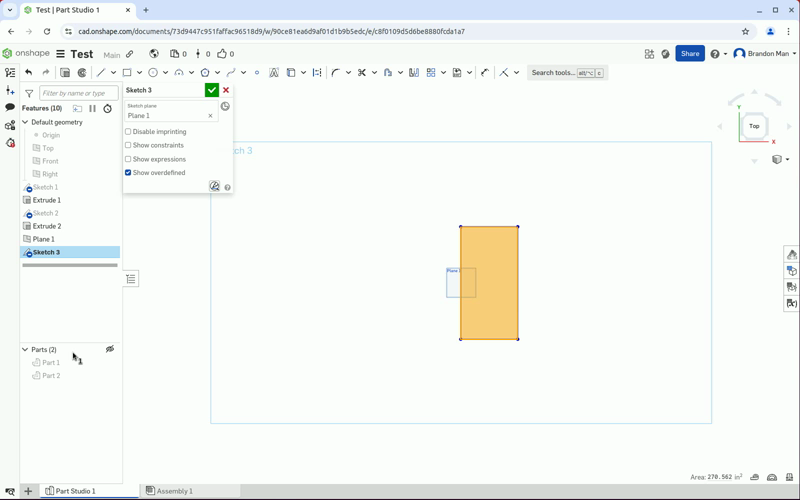
key(shift+y)
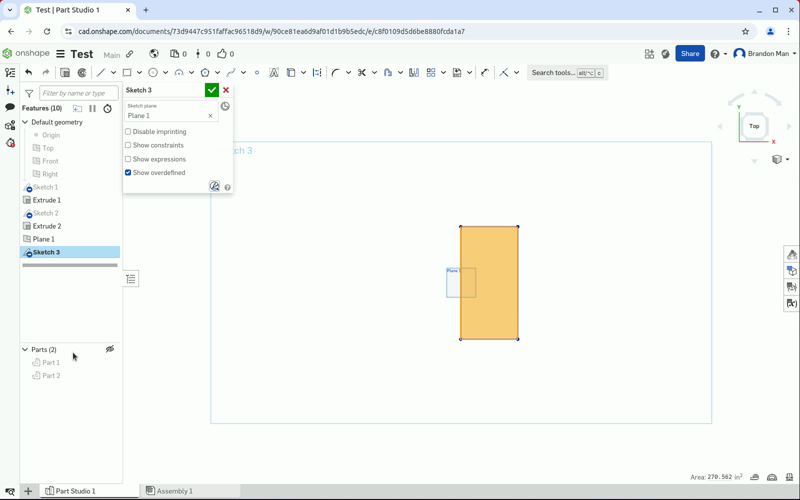
key(shift+e)
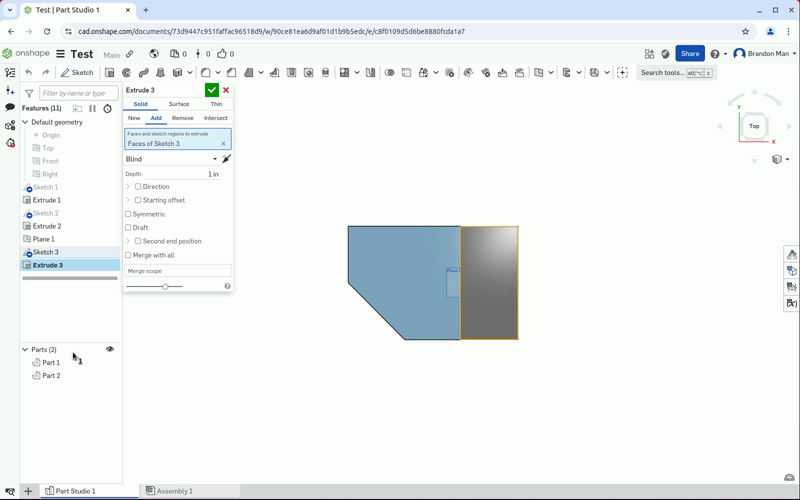
mouse_move(143, 106)
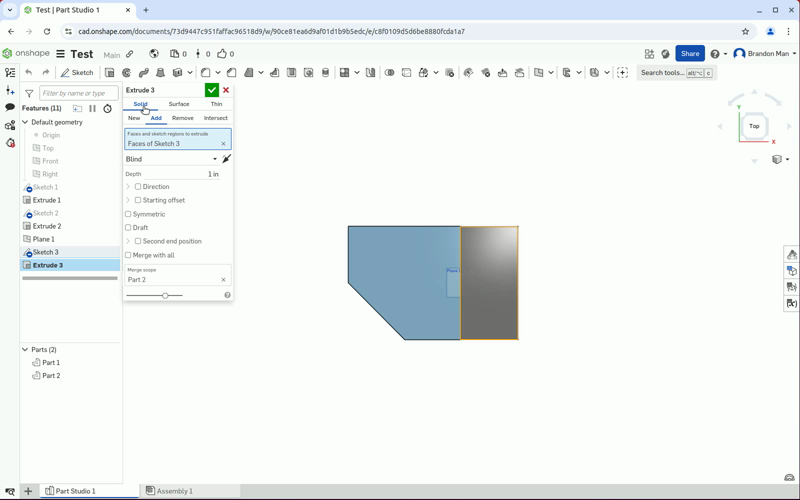
click(143, 106)
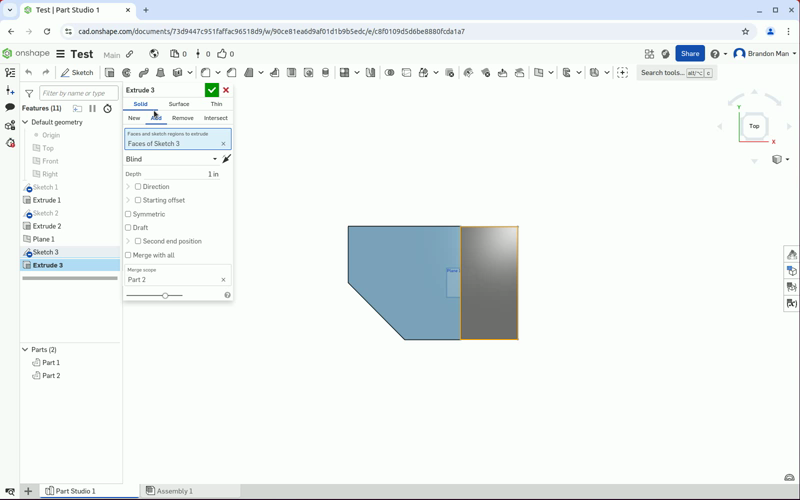
mouse_move(186, 120)
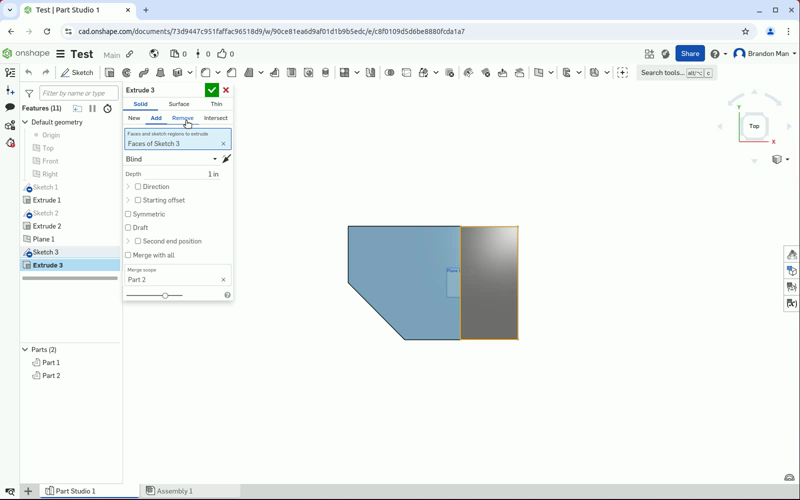
click(186, 120)
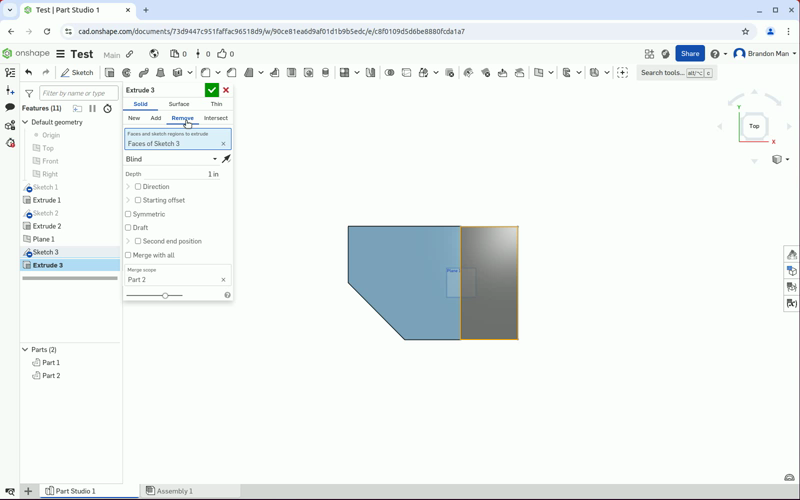
key(tab, 4)
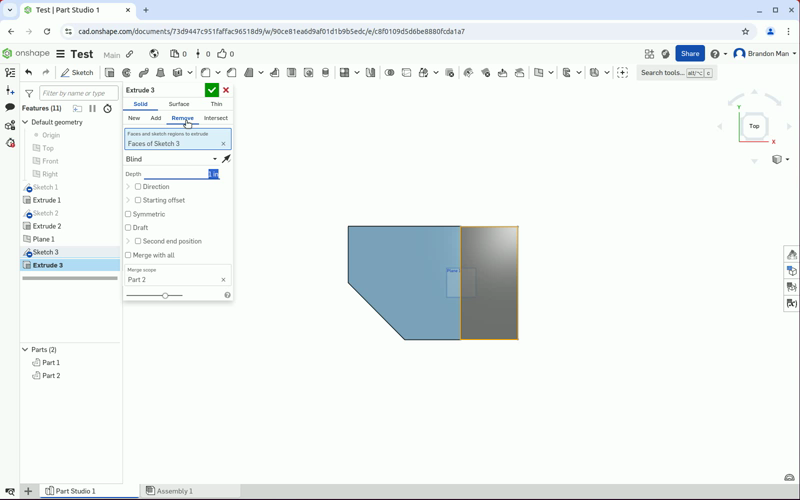
text(11.554)
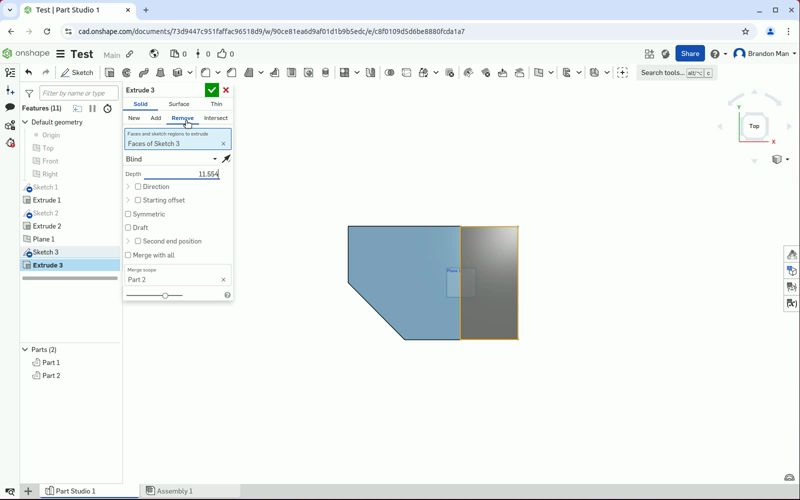
key(tab, 6)
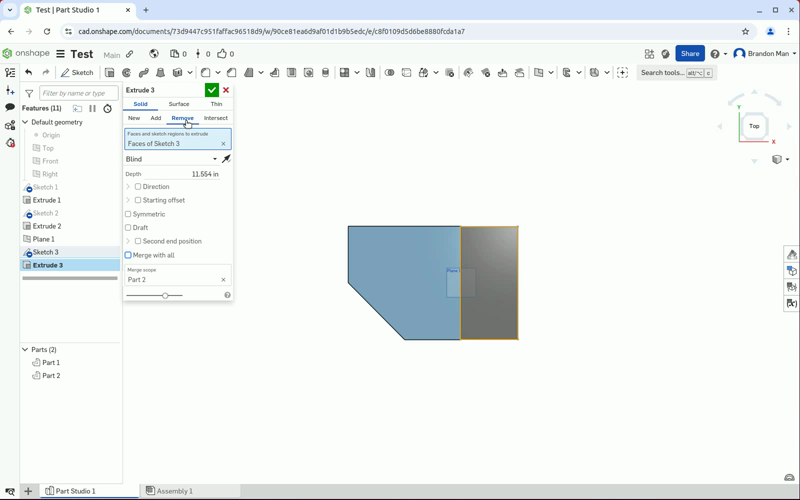
key(space)
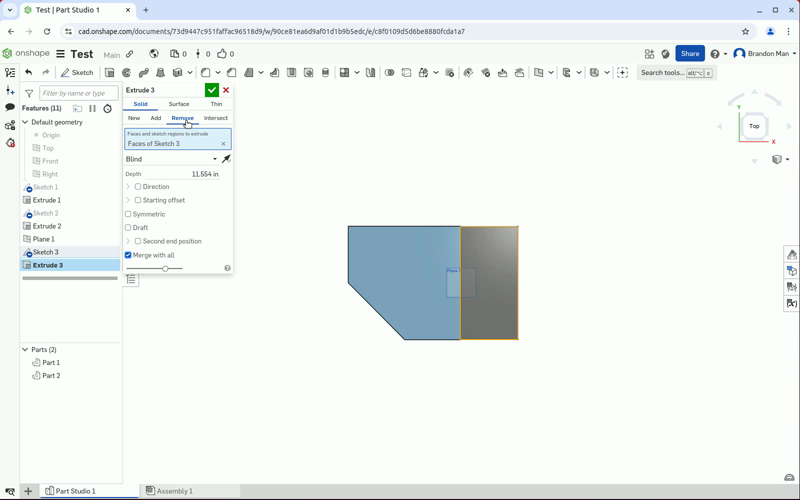
key(enter)
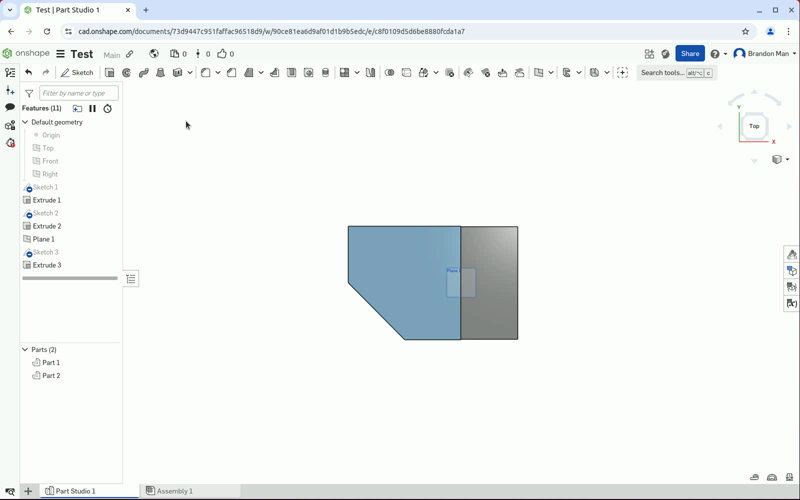
key(shift+h)
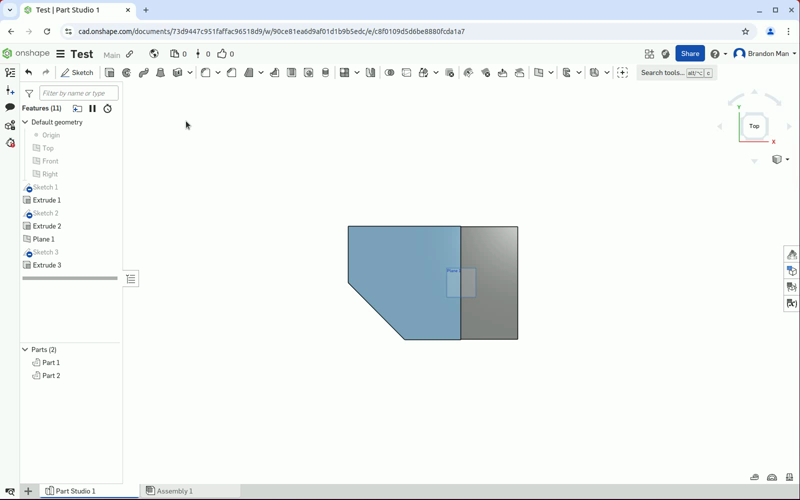
key(shift+h)
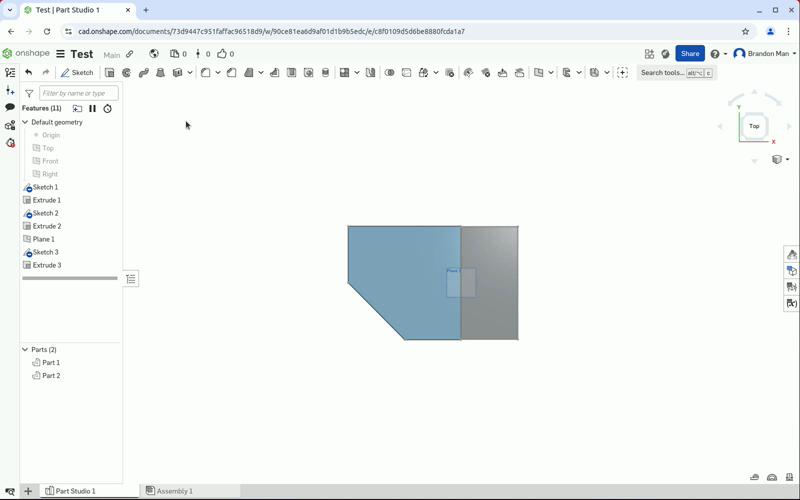
key(shift+7)
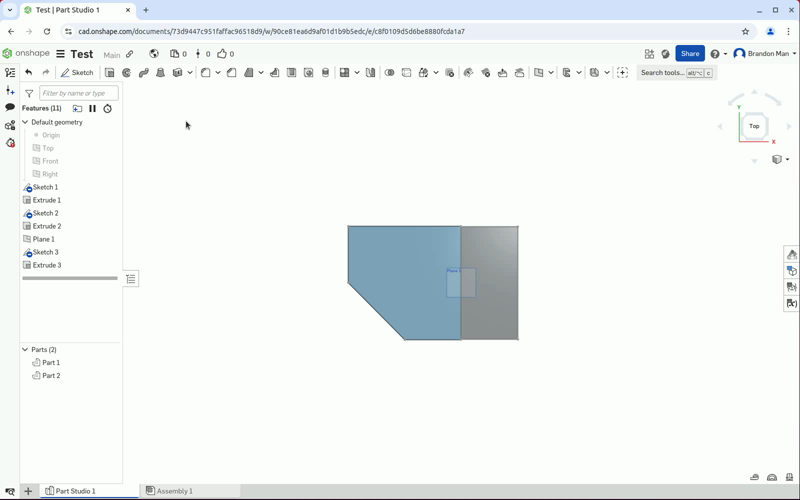
key(up, 3)
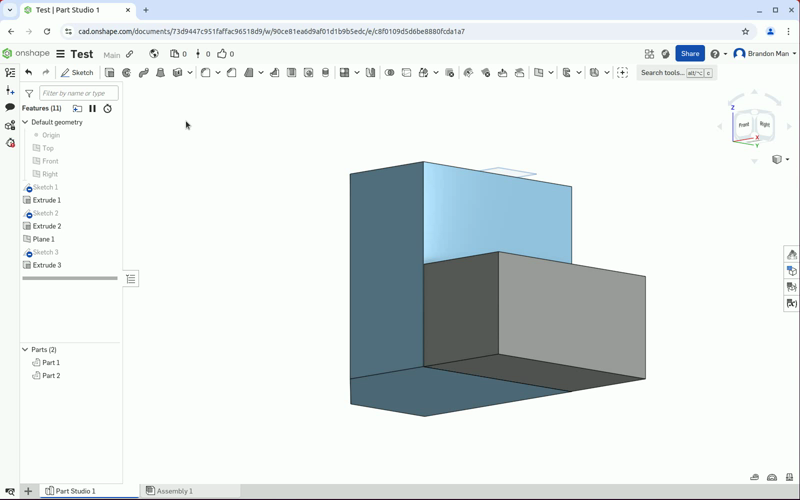
key(left, 3)
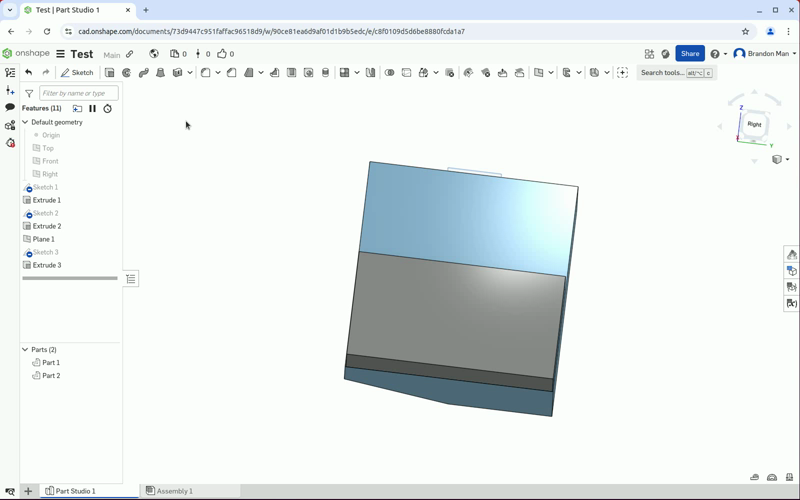
key(right, 3)
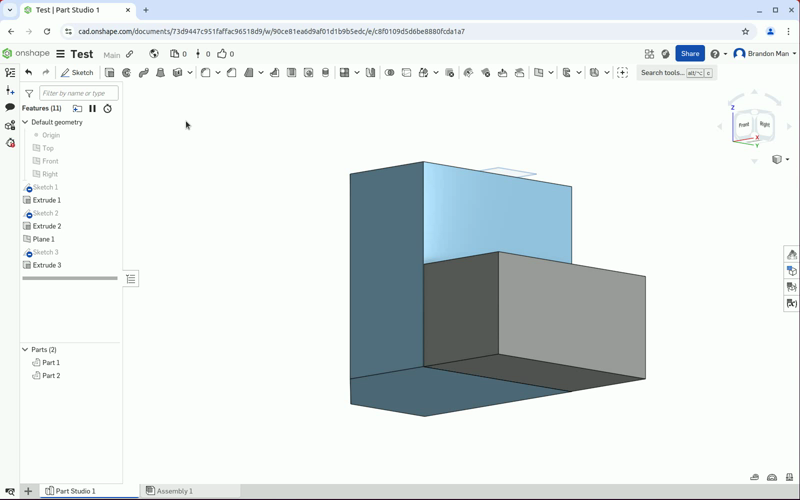
key(down, 3)
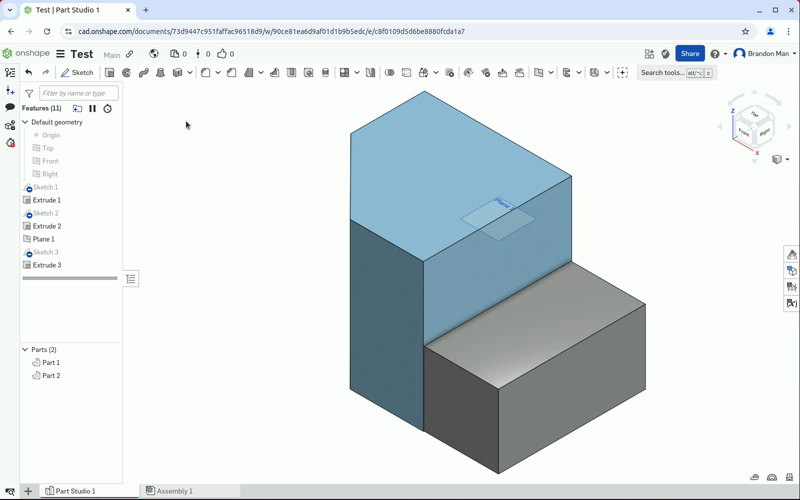
mouse_move(73, 189)
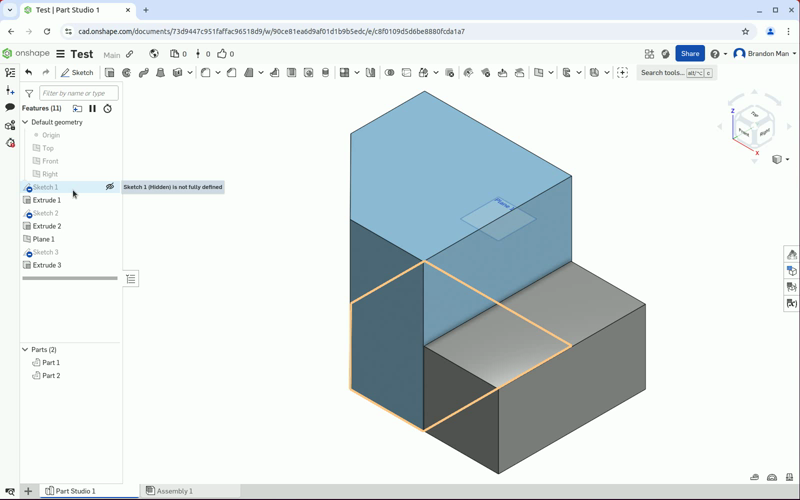
click(73, 189)